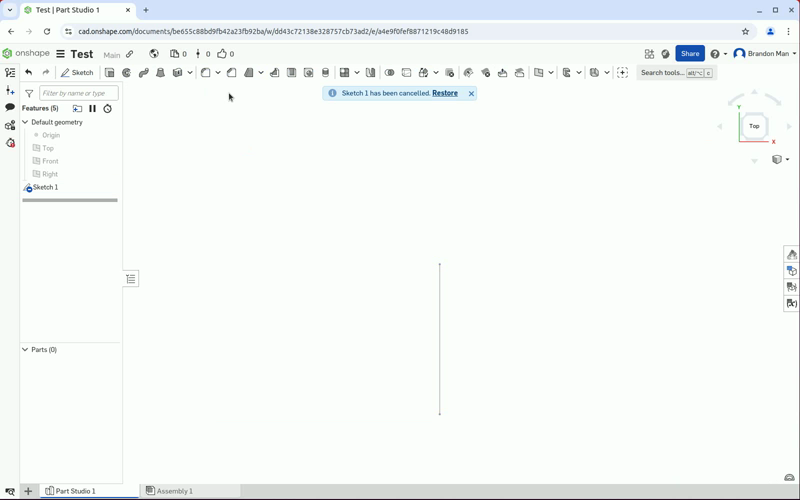
key(shift+h)
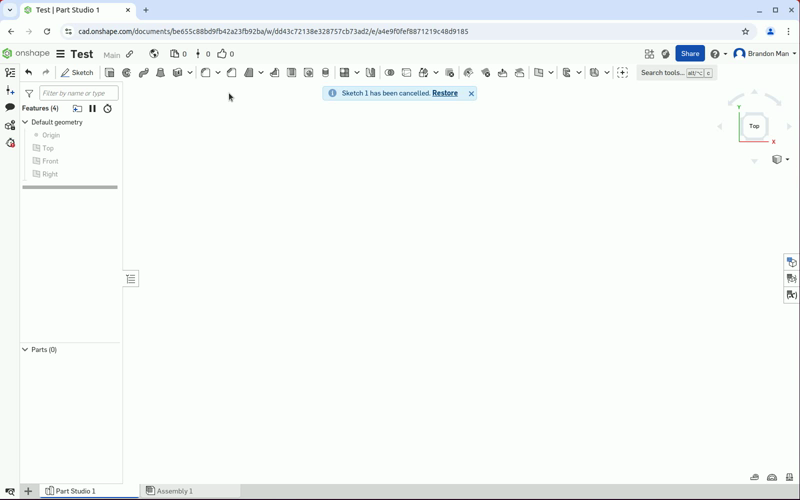
mouse_move(73, 352)
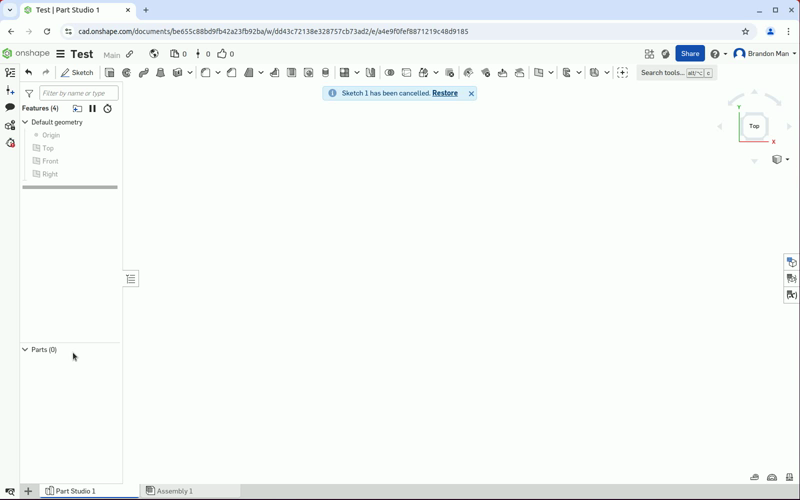
key(y)
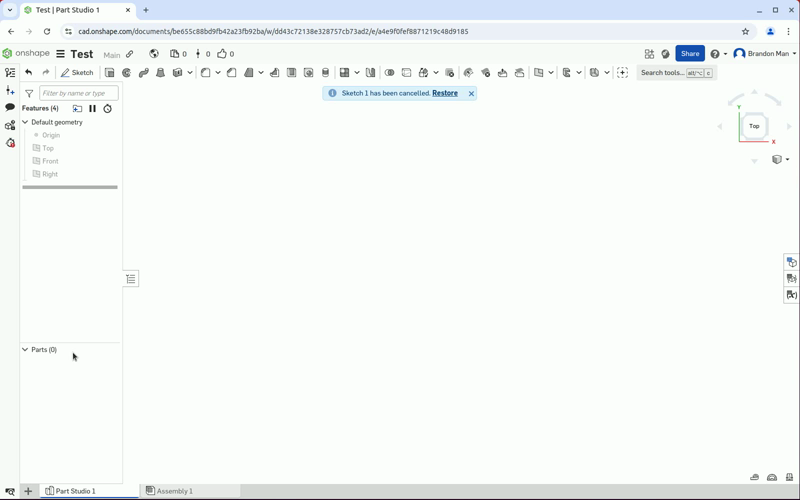
key(shift+p)
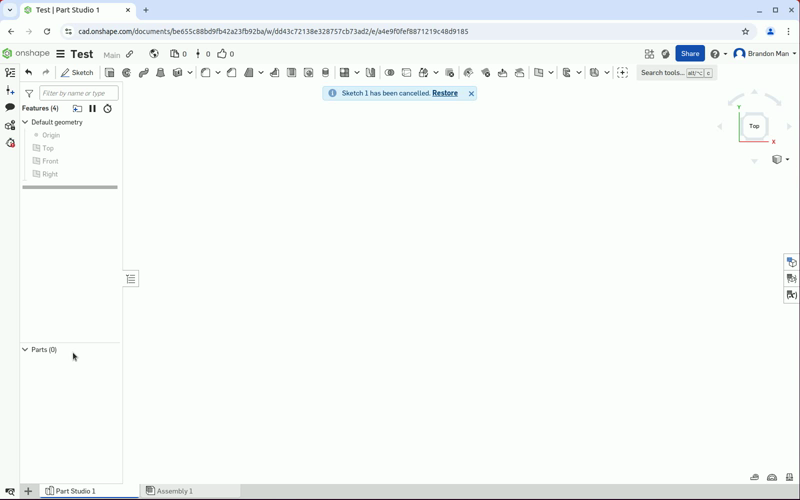
key(space)
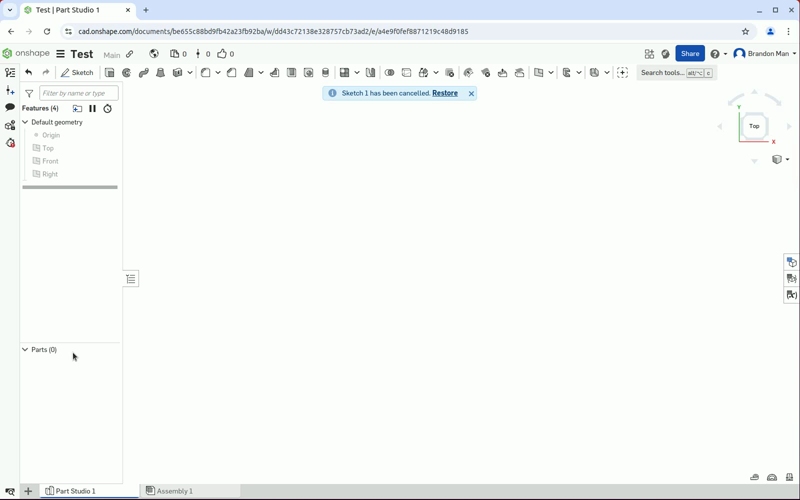
key_down(shift)
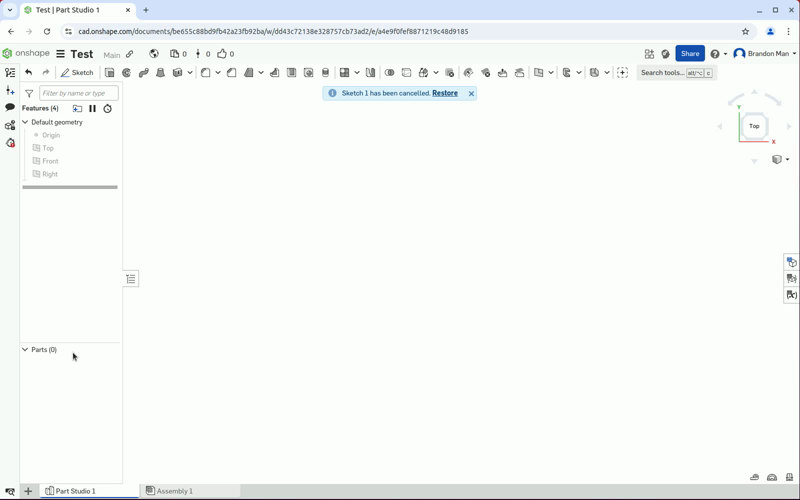
key(up)
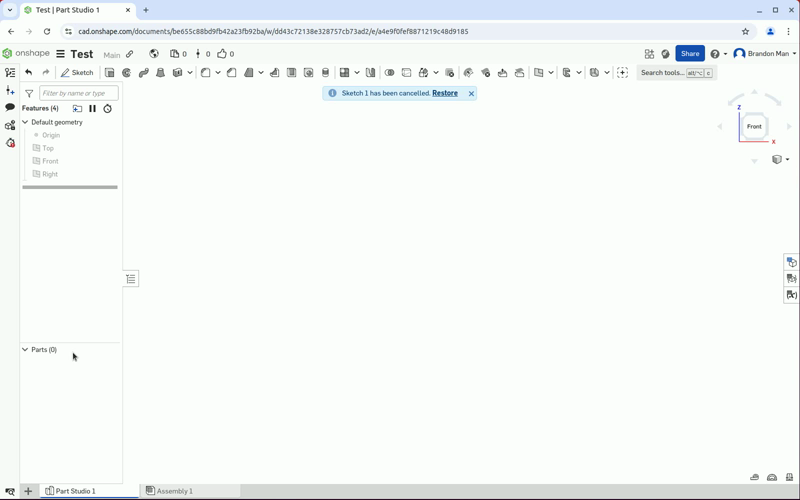
key_up(shift)
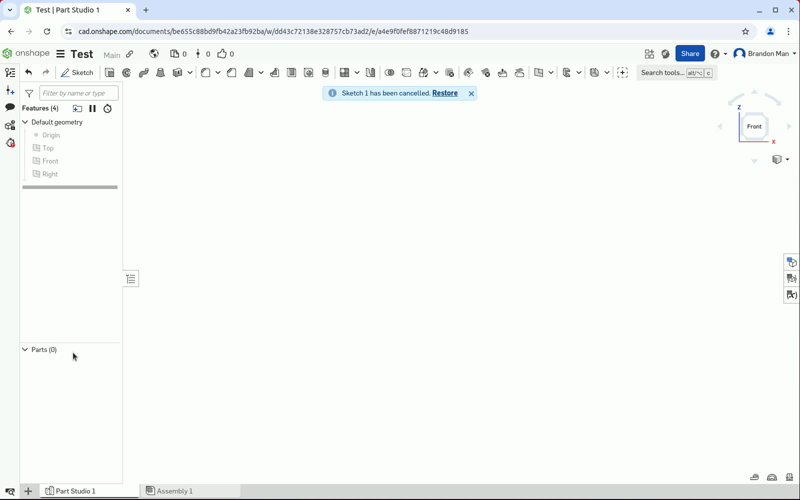
mouse_move(73, 352)
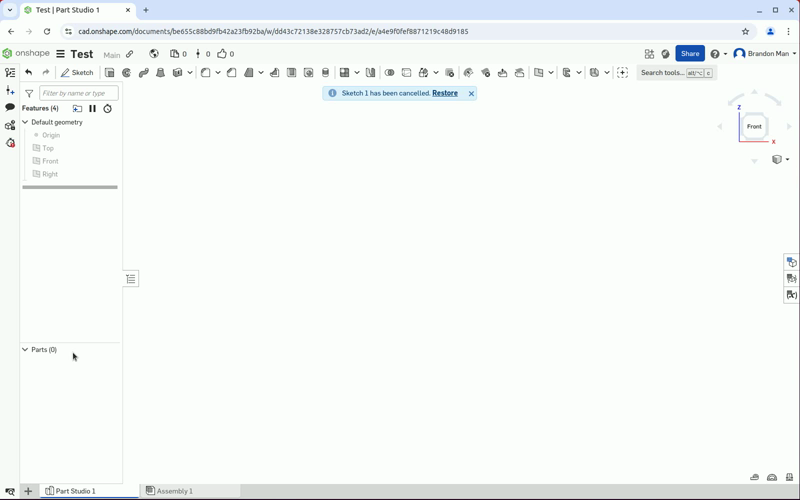
key(shift+y)
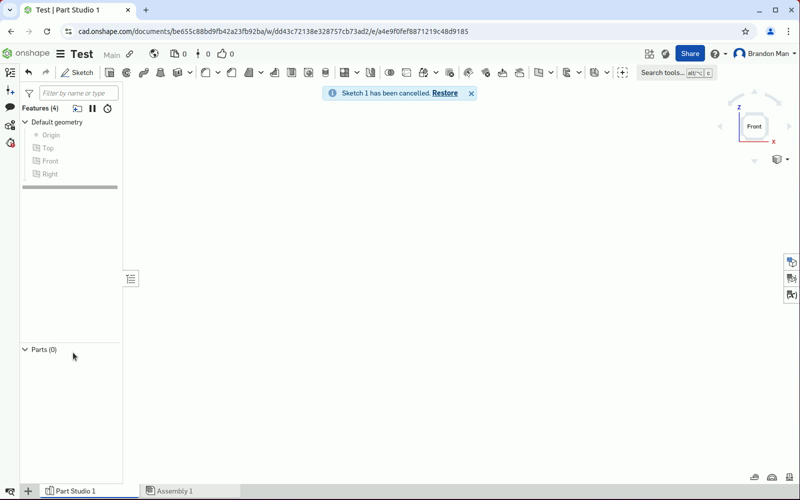
key(shift+s)
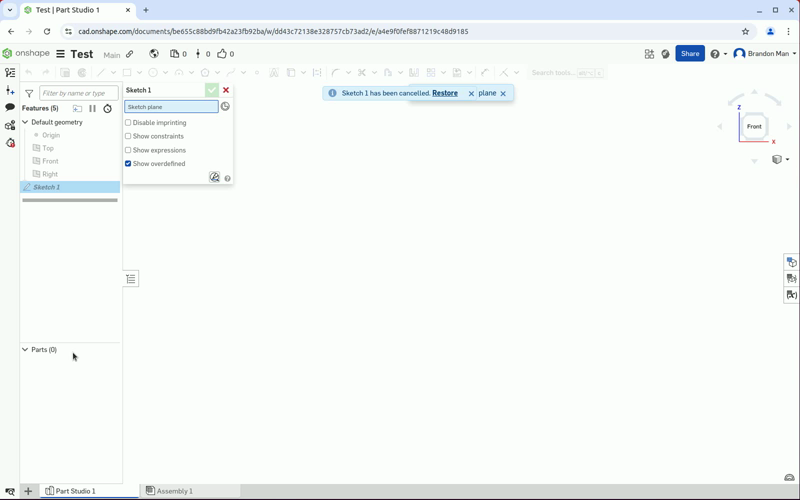
mouse_move(73, 163)
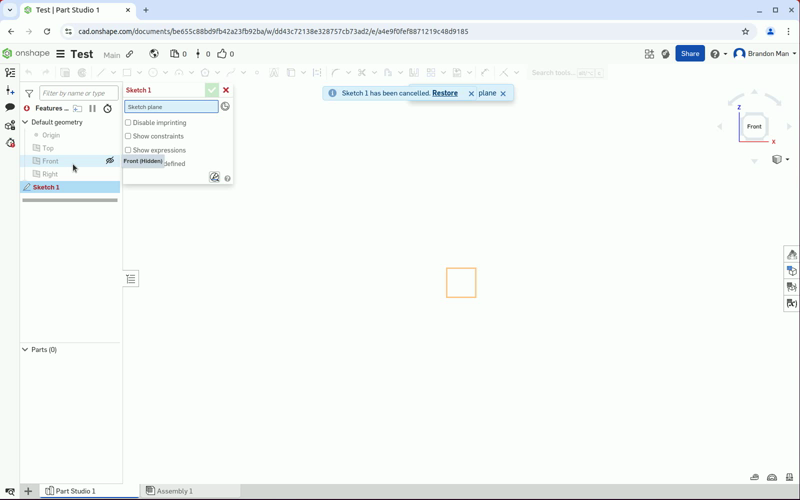
click(73, 163)
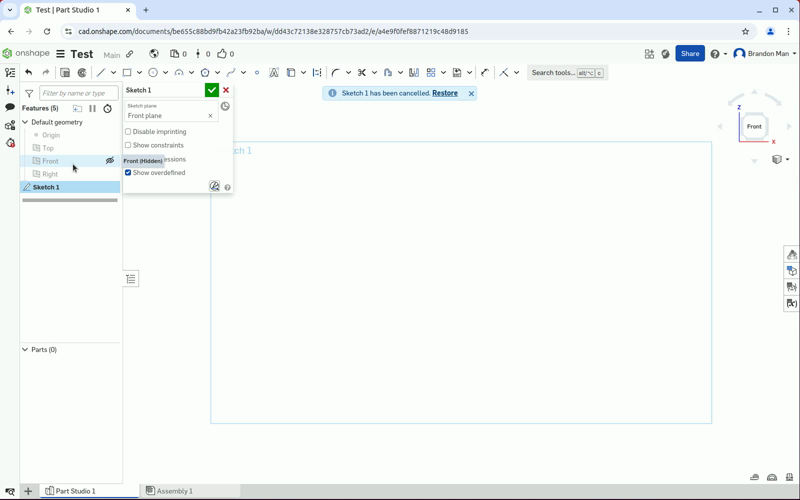
mouse_move(73, 352)
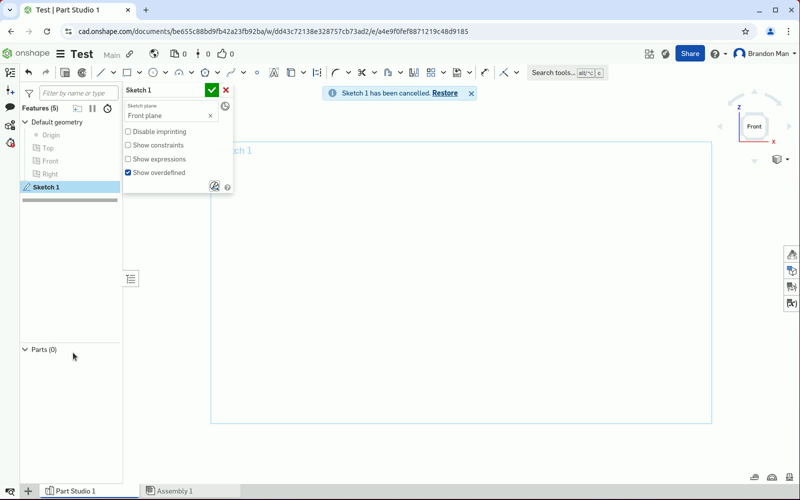
key(y)
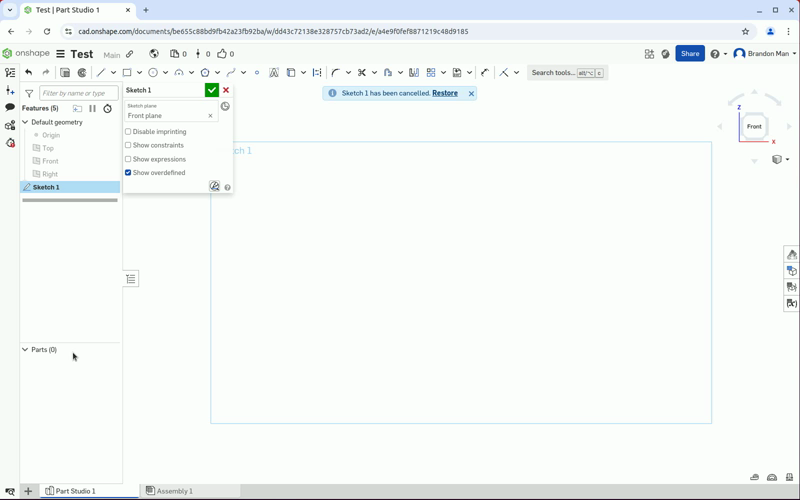
key(a)
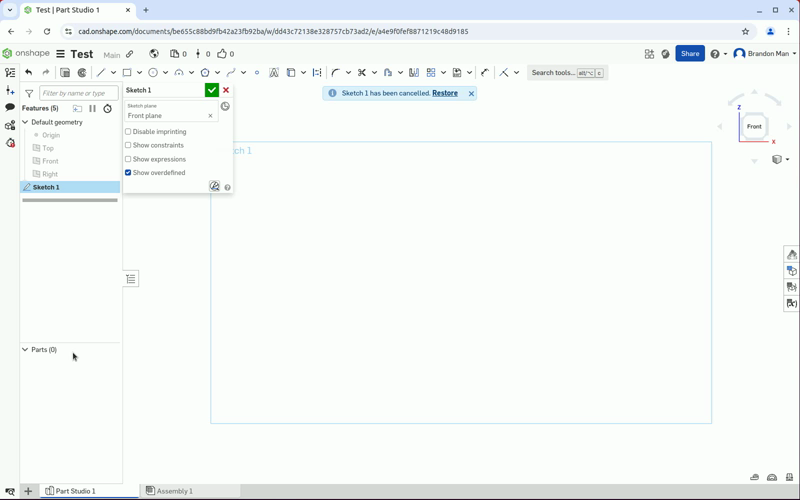
key_down(shift)
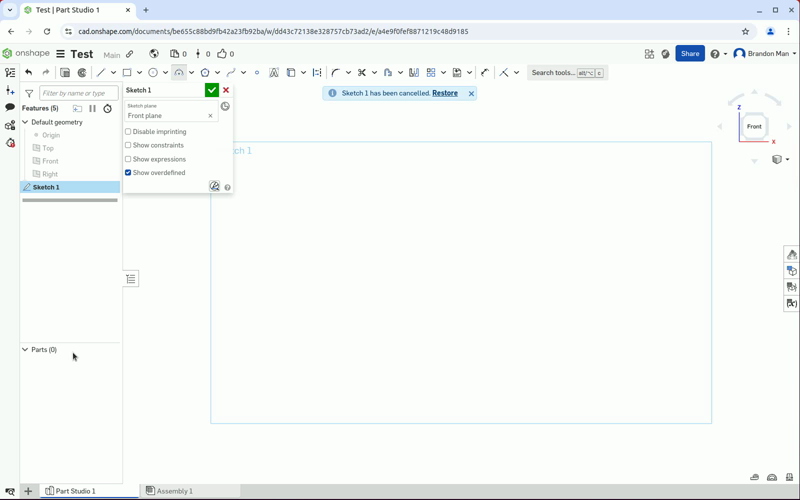
mouse_move(348, 282)
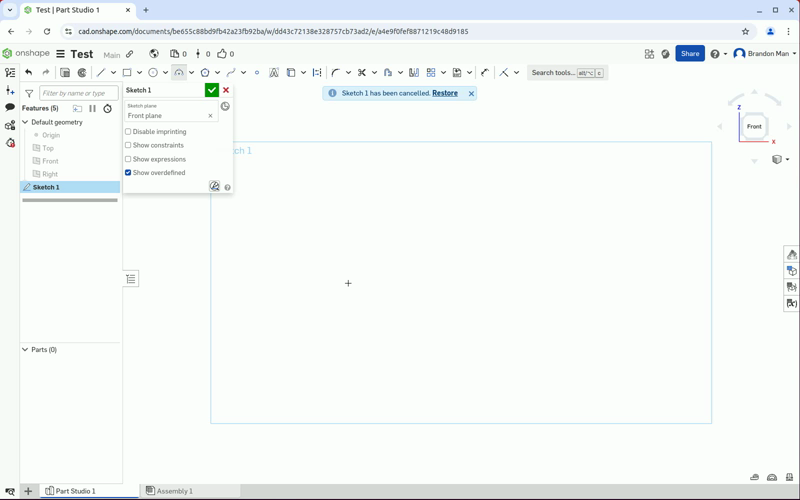
click(348, 282)
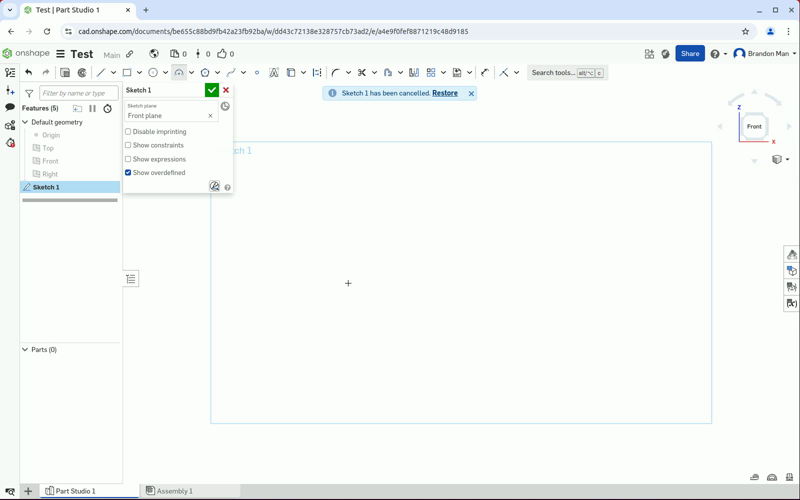
key_up(shift)
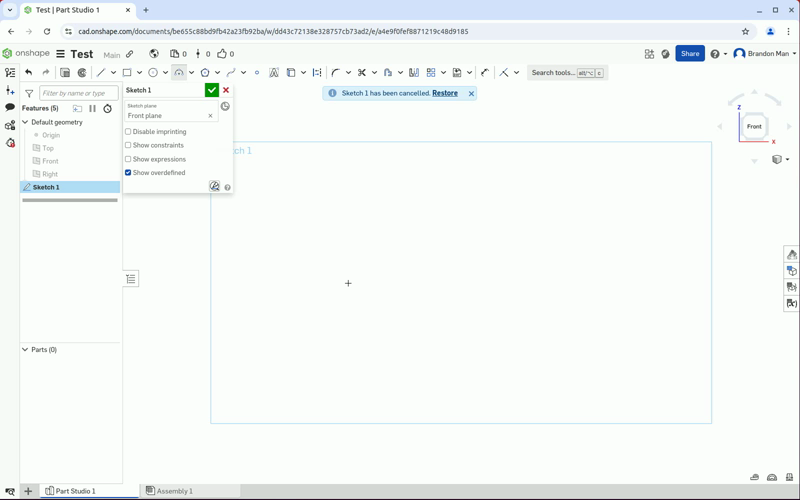
key_down(shift)
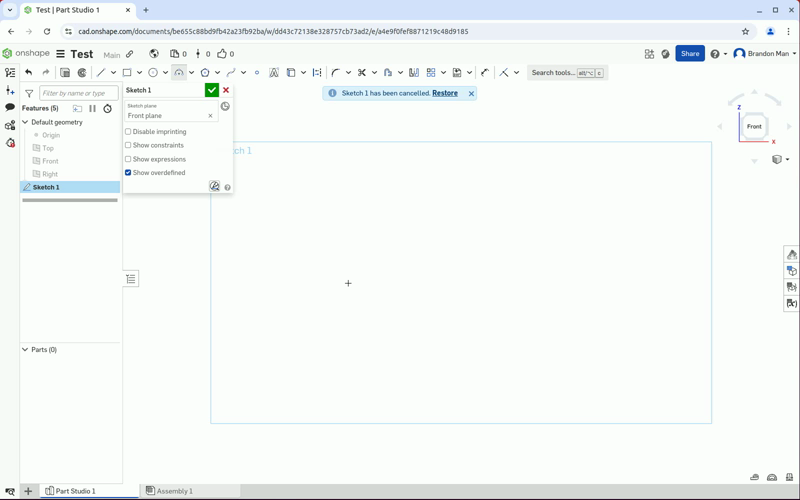
mouse_move(572, 282)
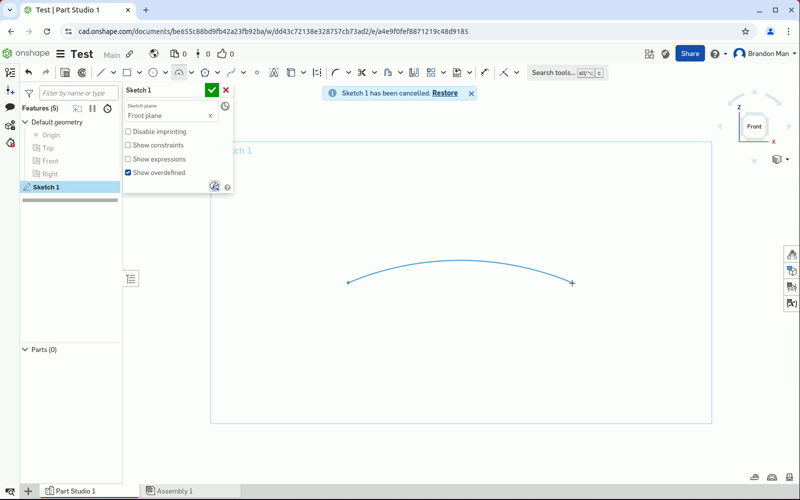
click(572, 282)
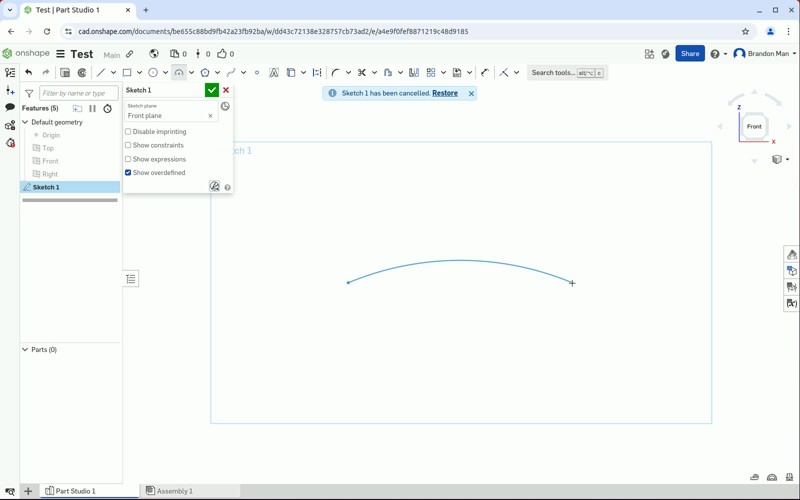
mouse_move(460, 394)
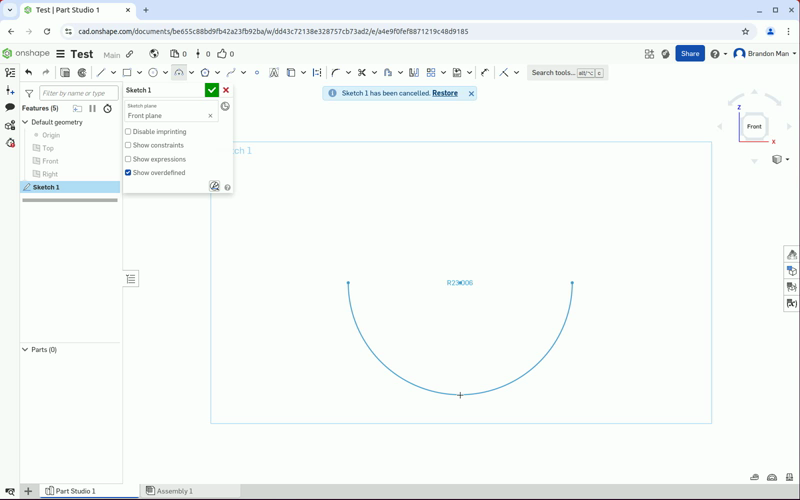
click(460, 394)
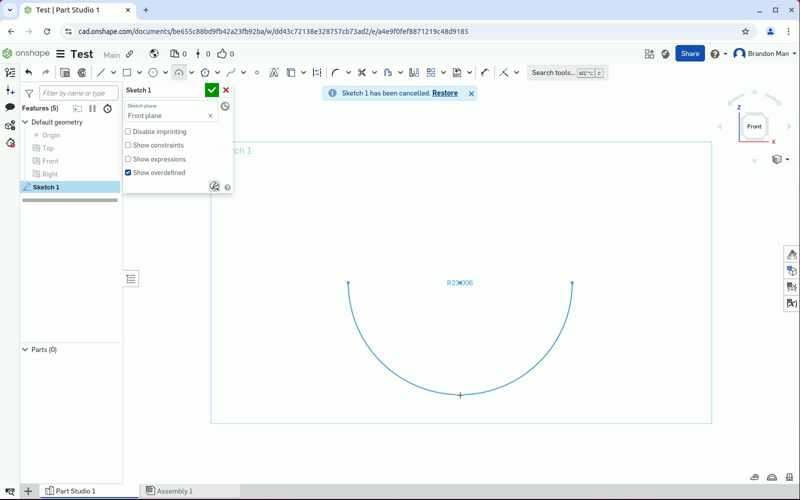
key_up(shift)
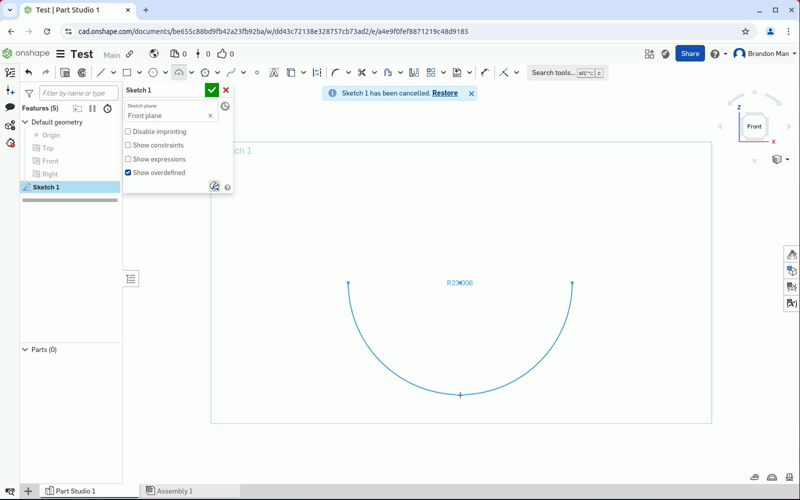
key(esc)
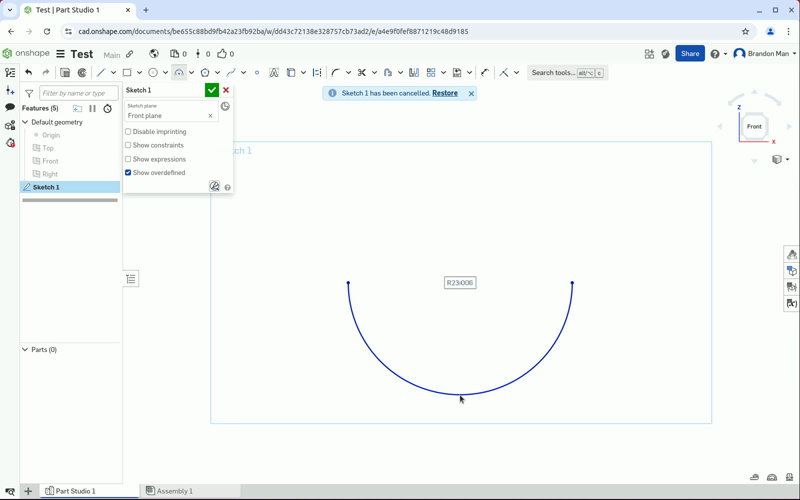
key(l)
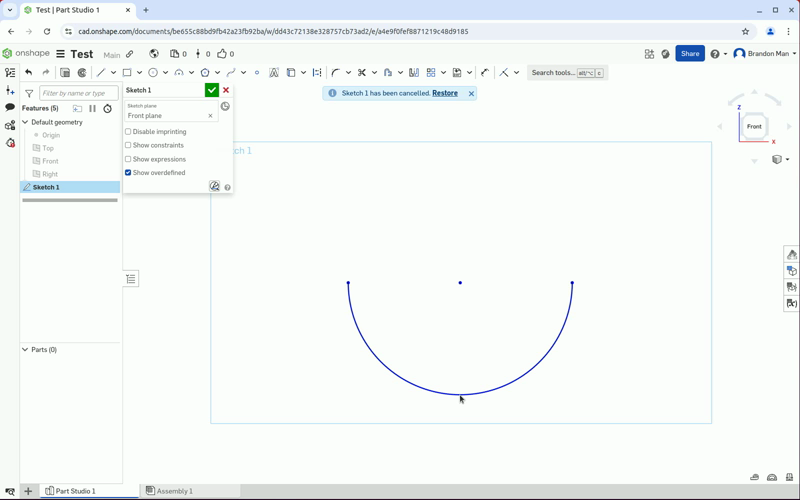
mouse_move(572, 282)
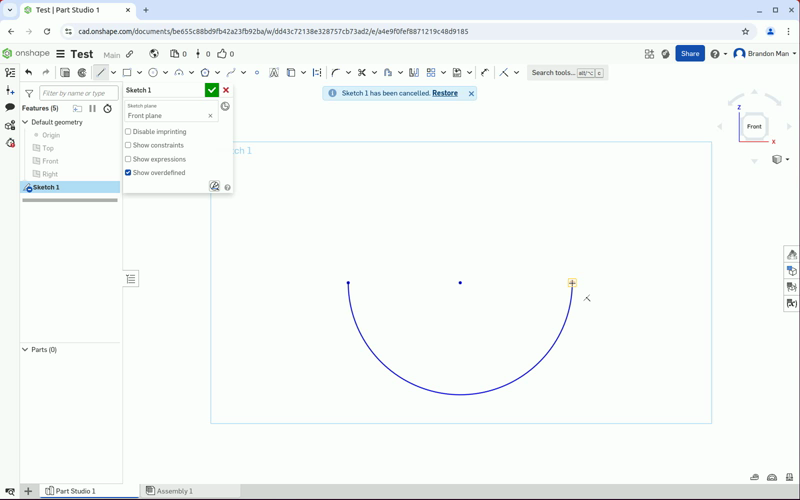
click(572, 282)
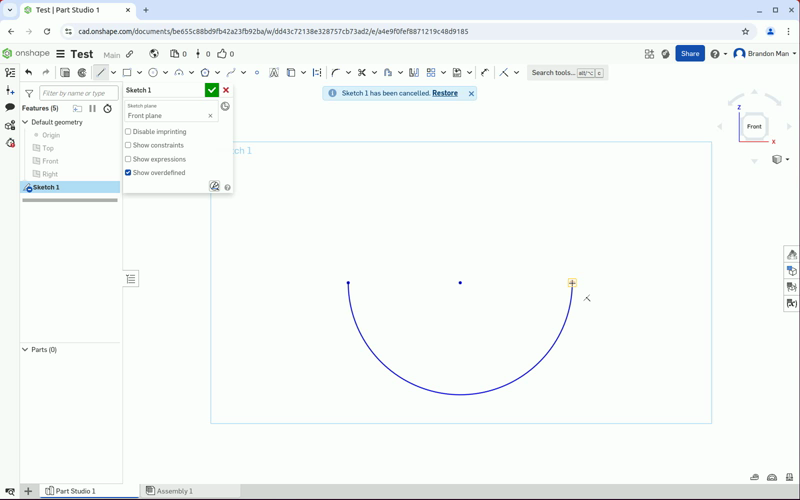
key_down(shift)
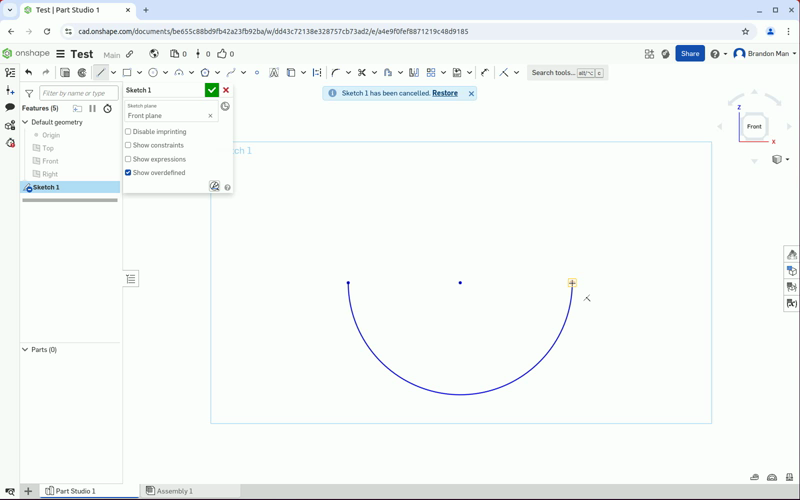
mouse_move(480, 282)
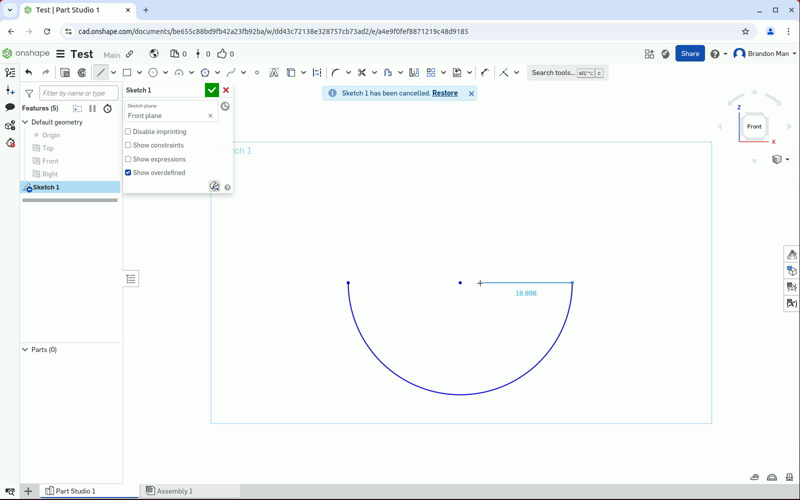
click(480, 282)
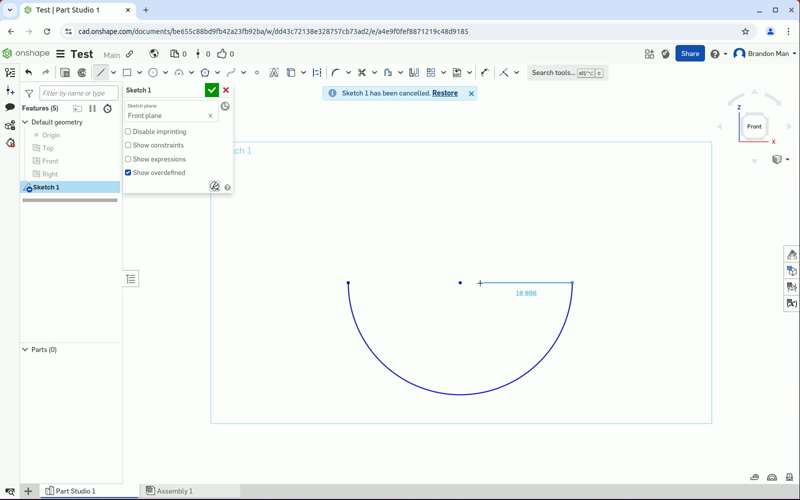
key_up(shift)
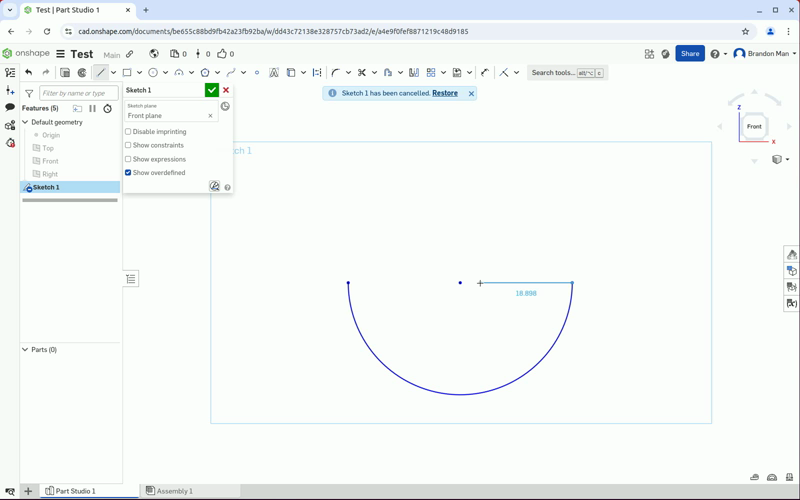
key_down(shift)
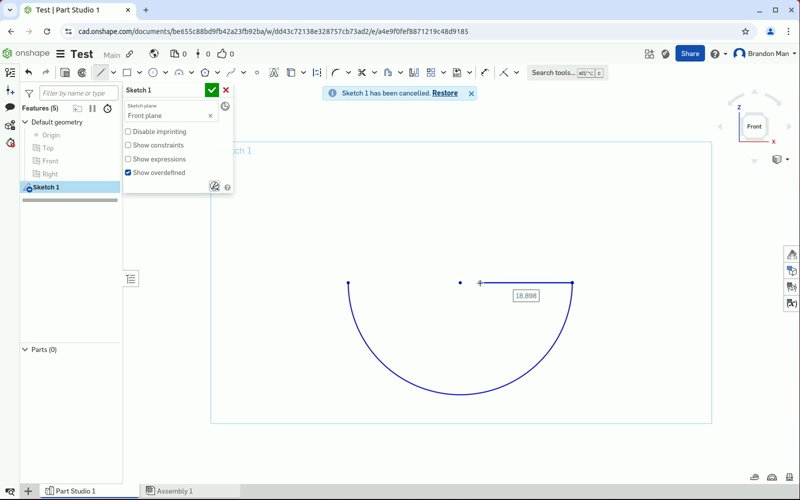
mouse_move(510, 282)
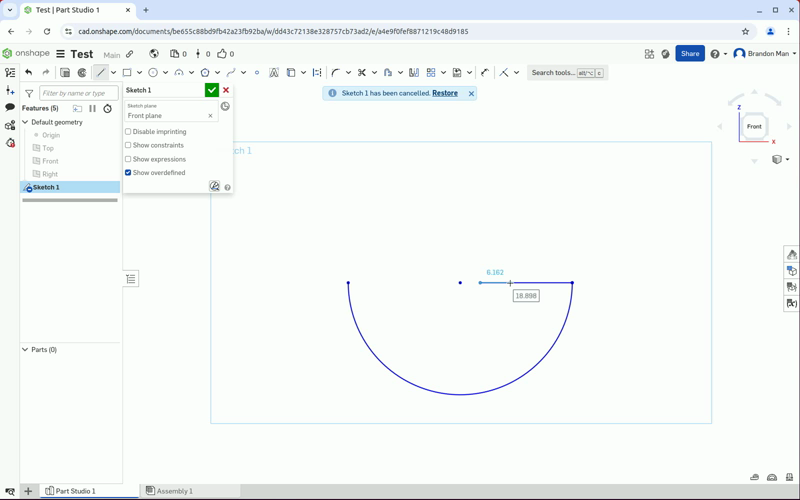
mouse_move(466, 282)
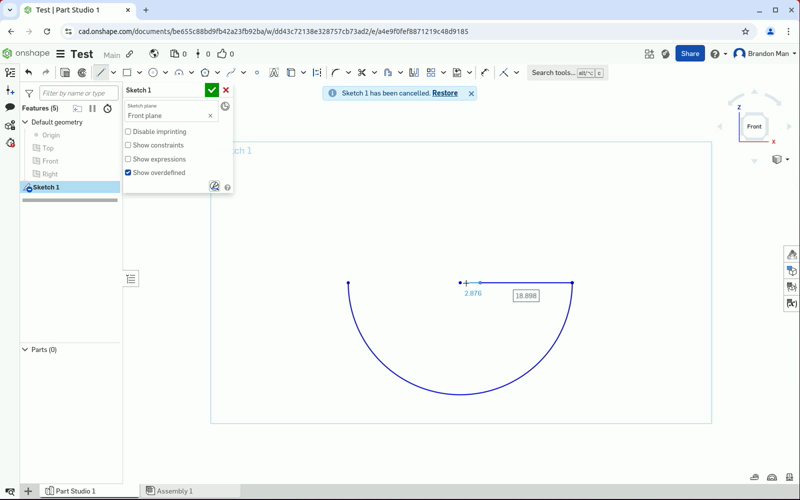
click(466, 282)
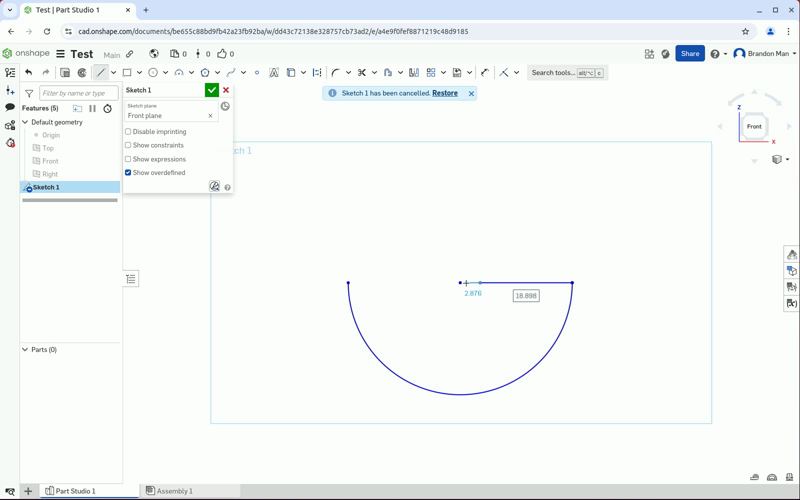
key_up(shift)
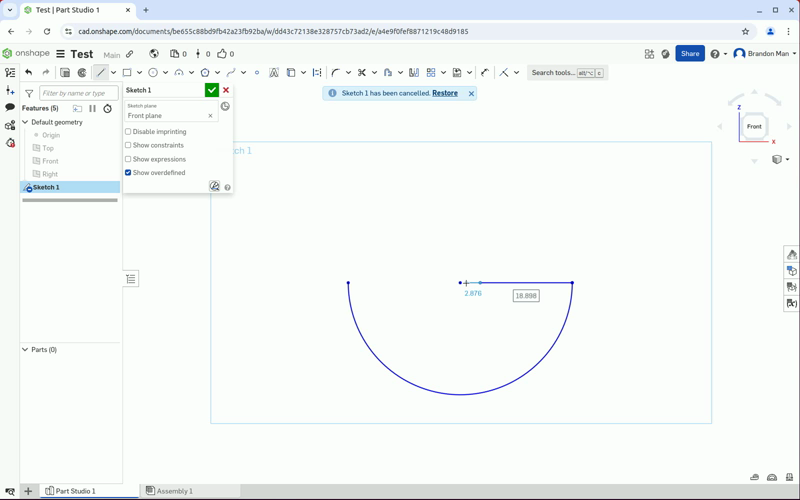
key(esc)
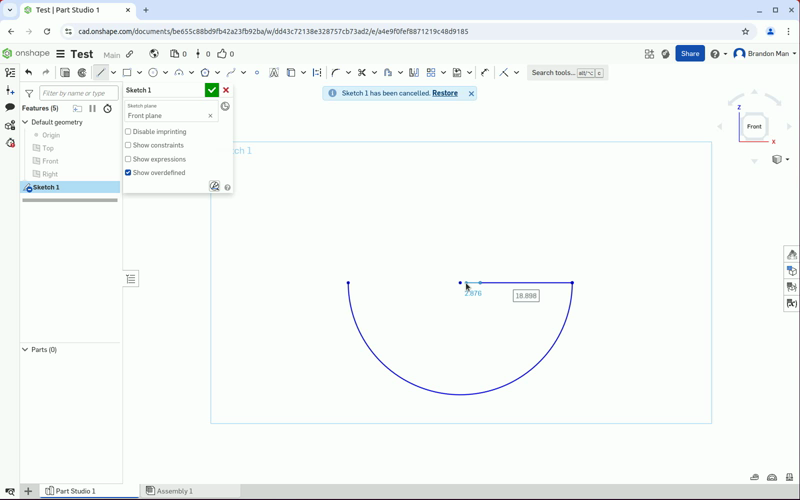
key(a)
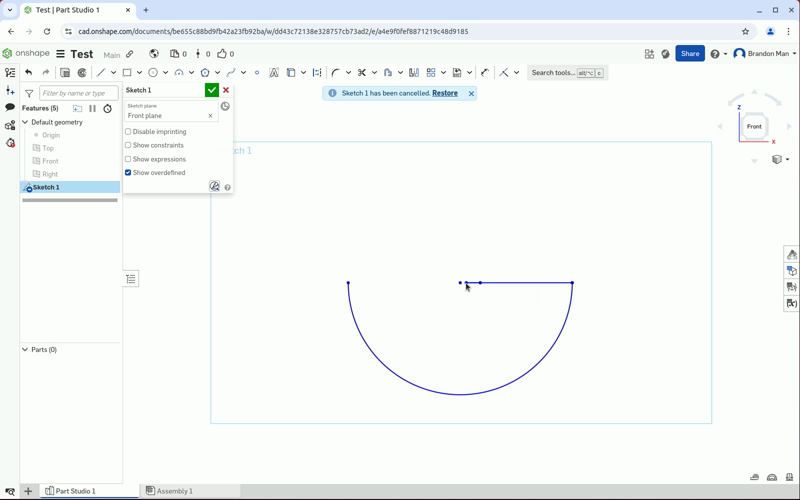
mouse_move(466, 282)
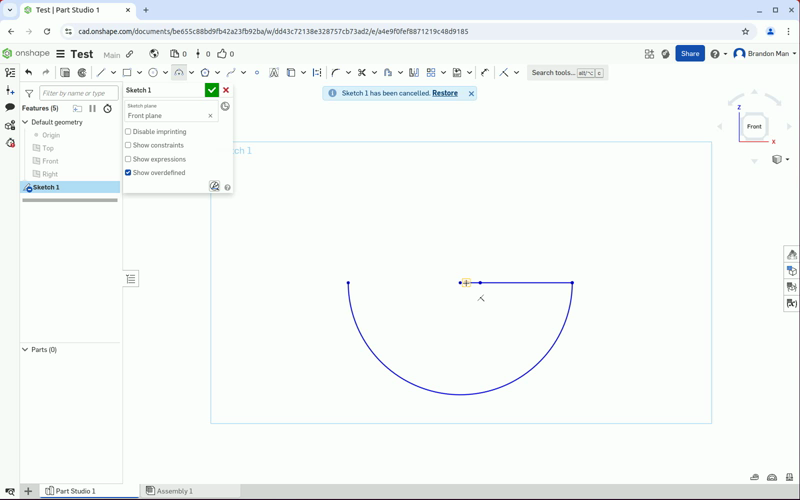
click(466, 282)
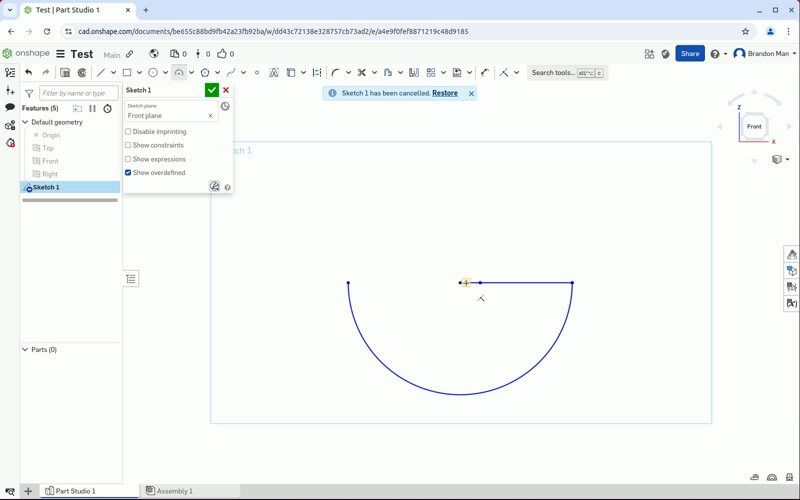
key_down(shift)
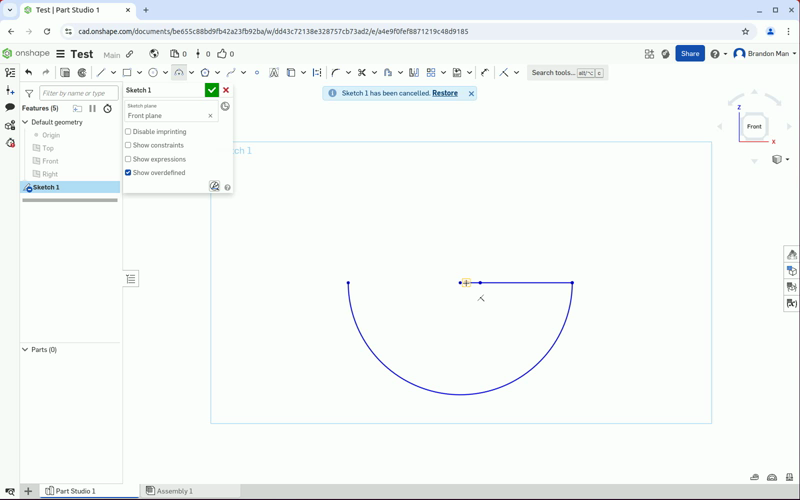
mouse_move(454, 282)
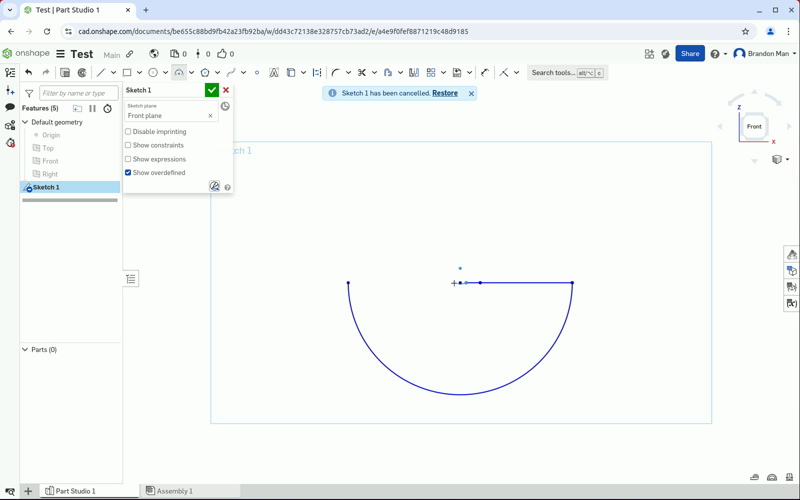
click(454, 282)
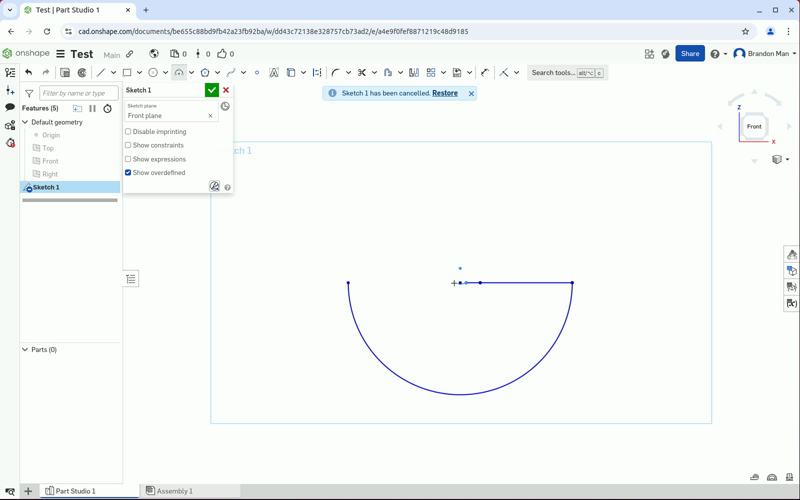
mouse_move(460, 288)
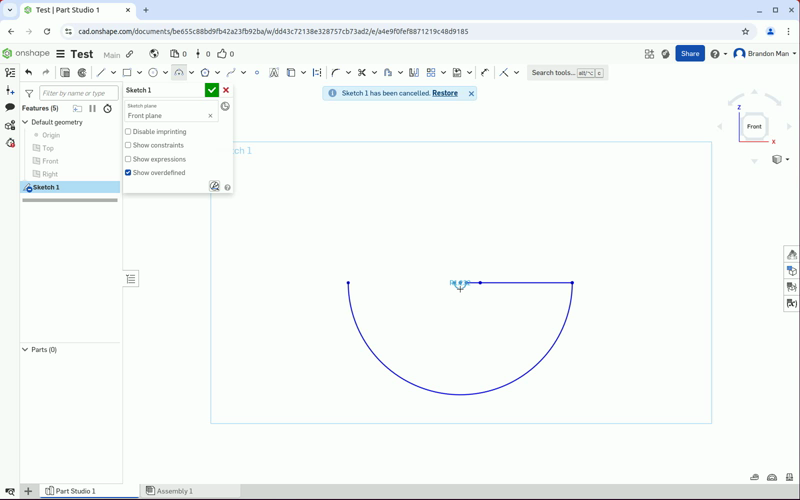
click(460, 288)
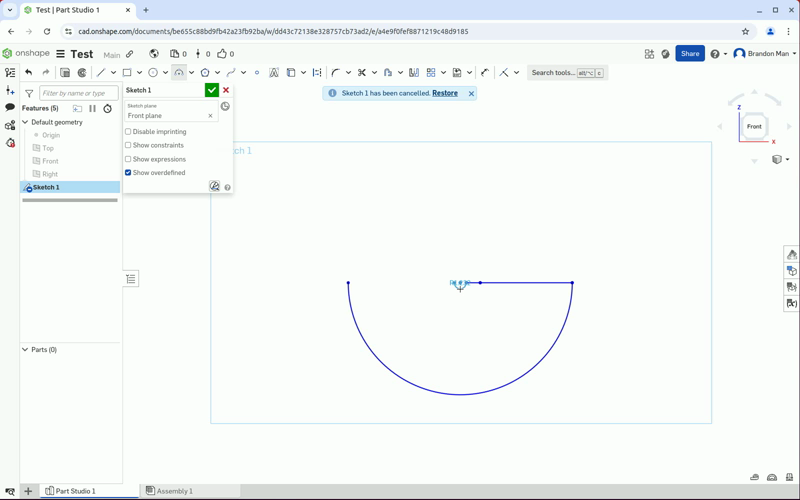
key_up(shift)
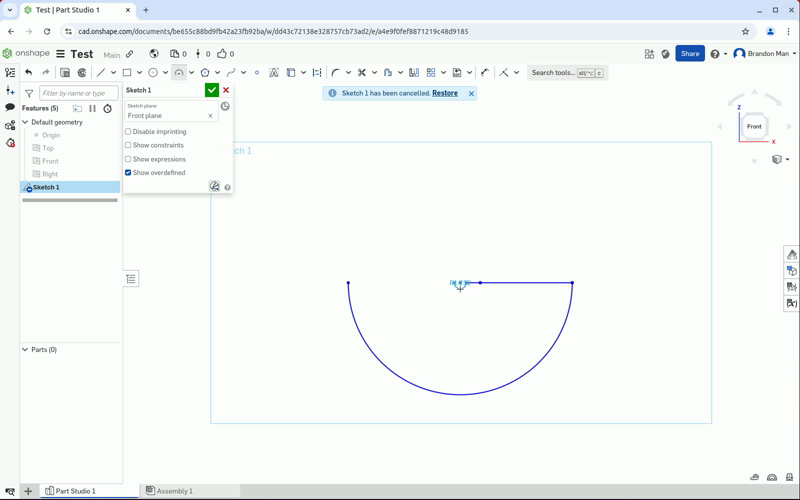
key(esc)
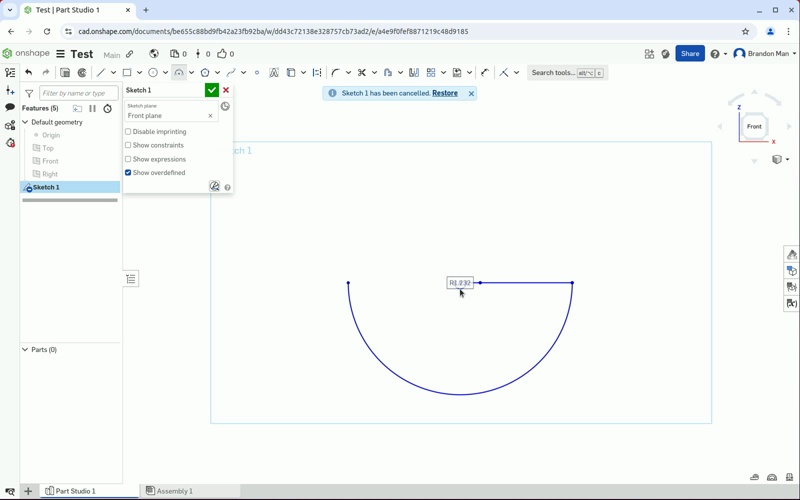
key(l)
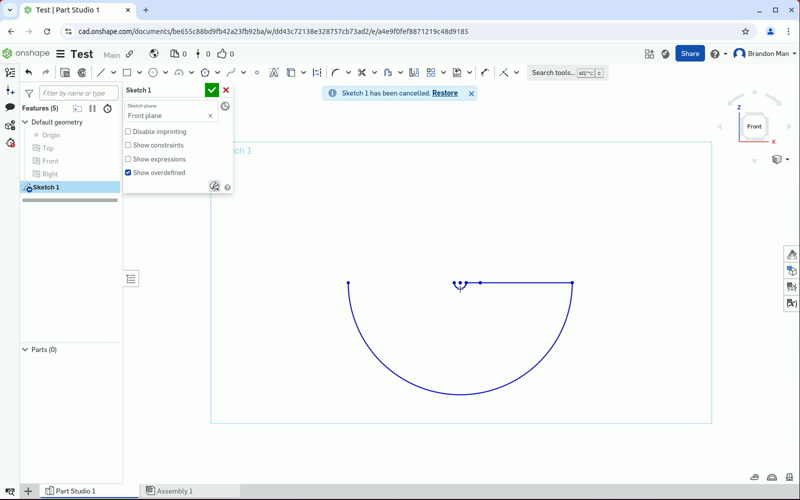
mouse_move(454, 282)
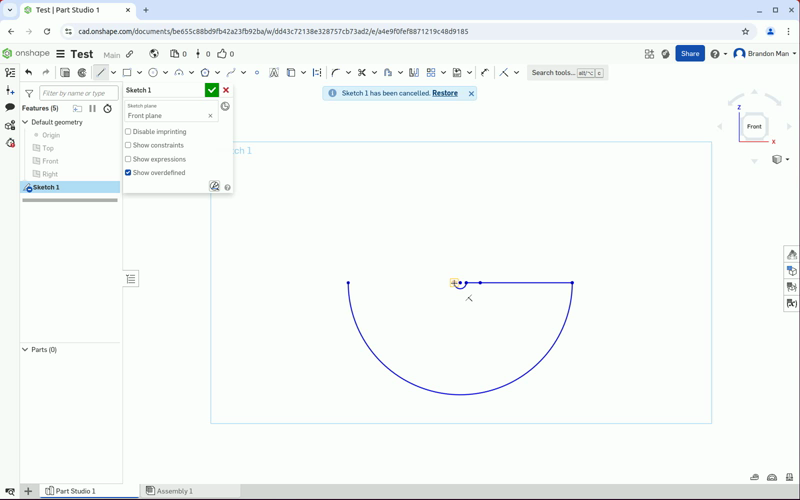
click(454, 282)
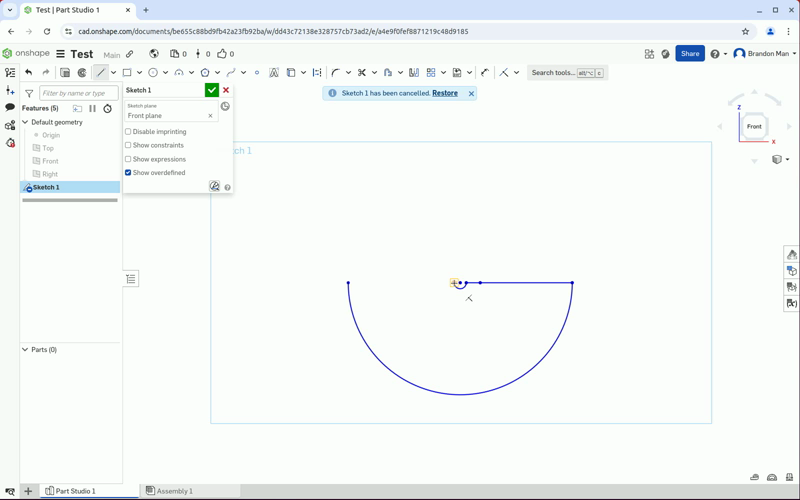
key_down(shift)
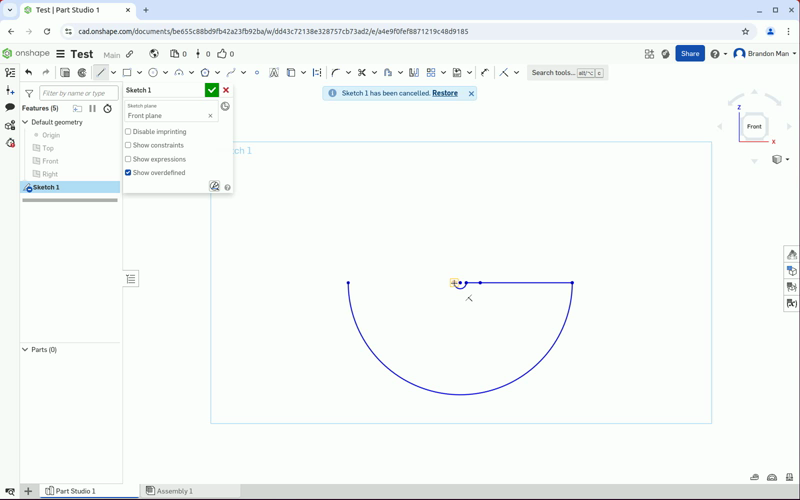
mouse_move(484, 282)
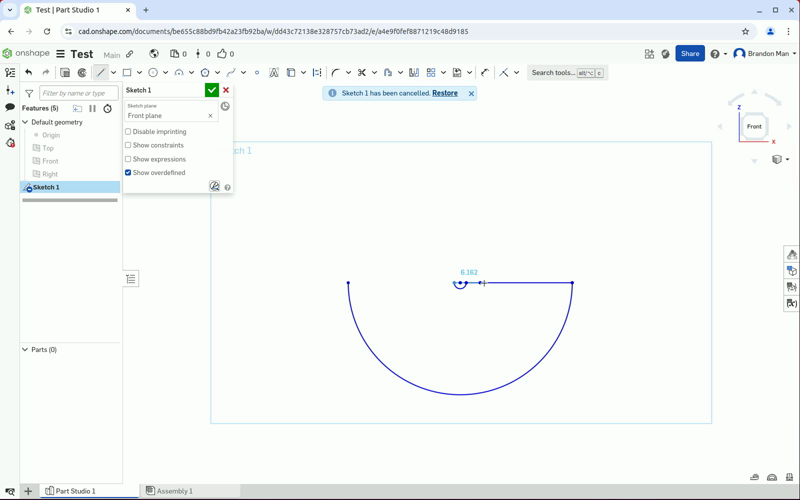
mouse_move(440, 282)
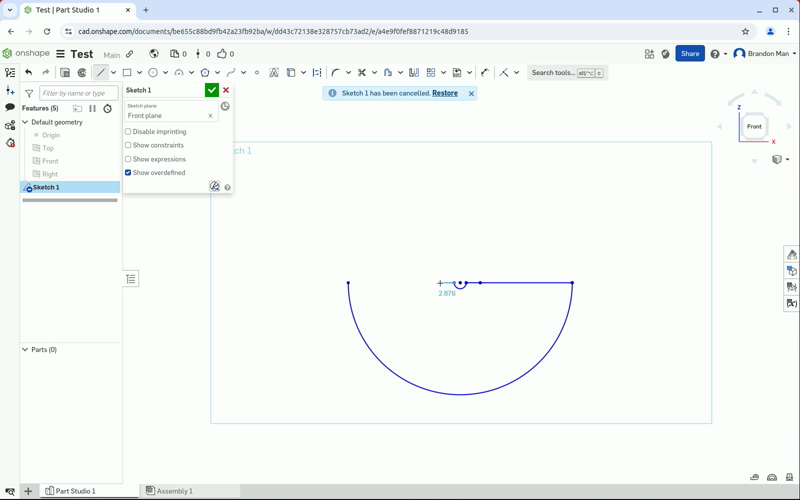
click(440, 282)
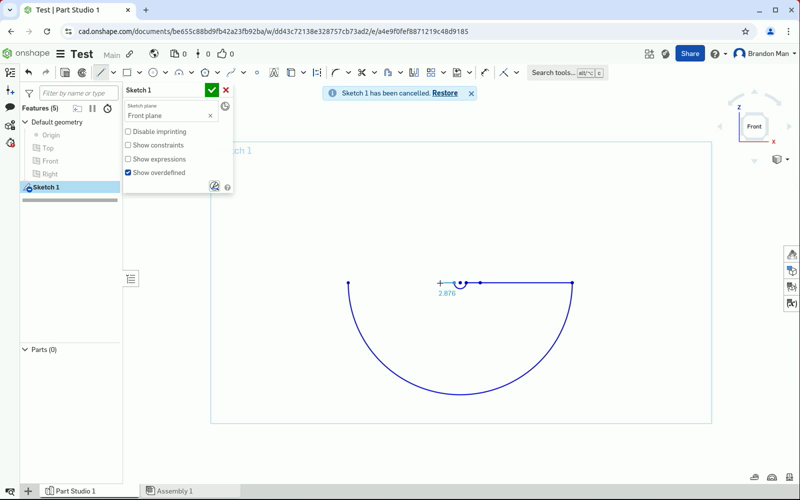
key_up(shift)
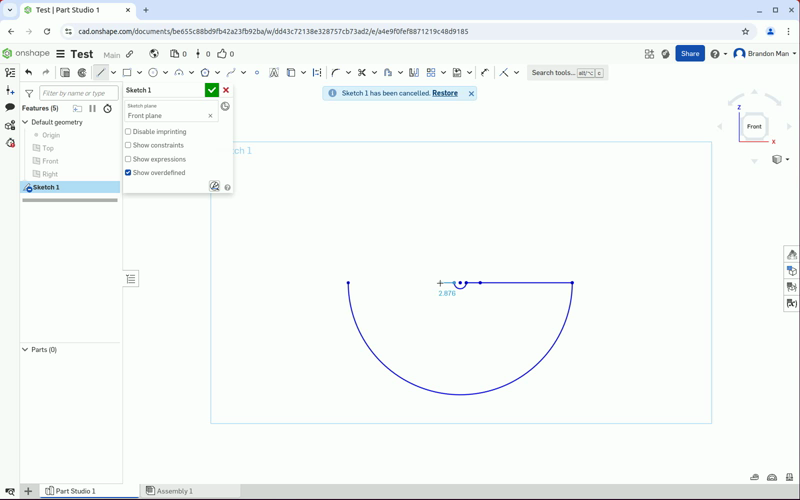
key_down(shift)
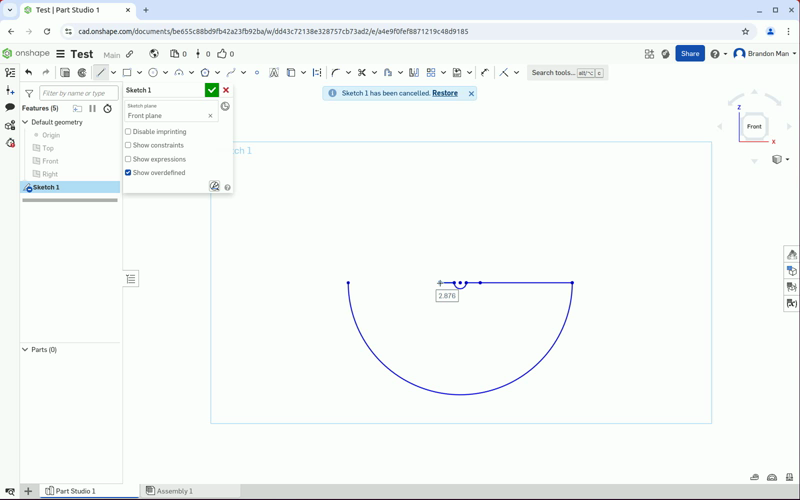
mouse_move(348, 282)
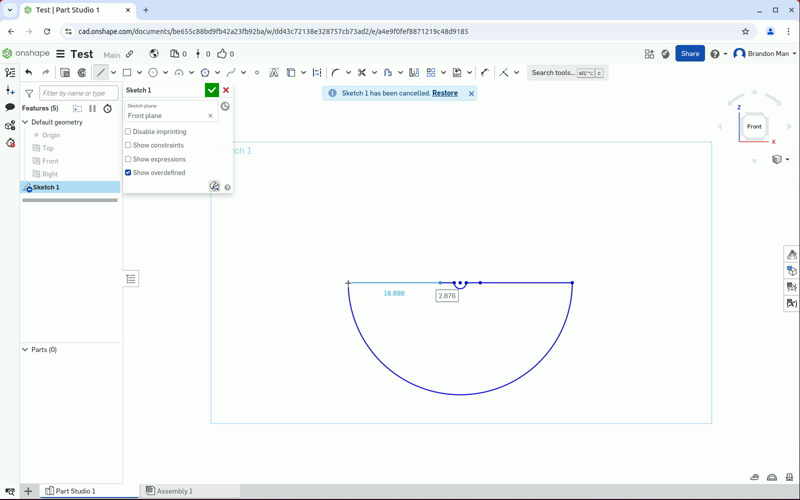
key_up(shift)
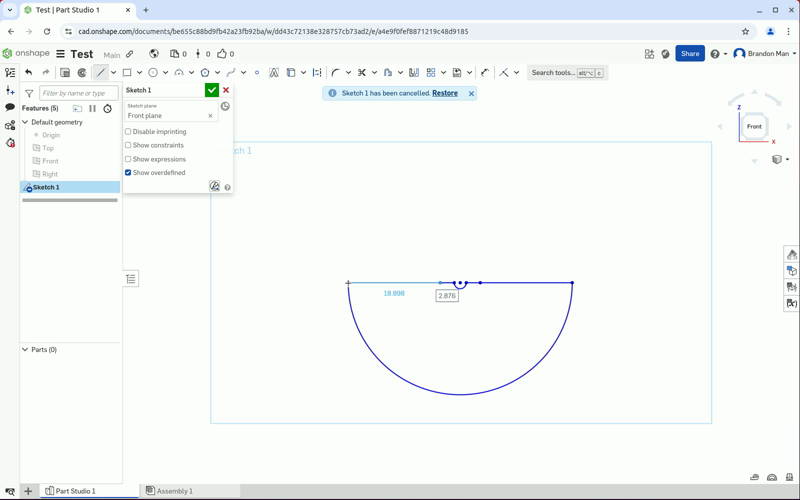
click(348, 282)
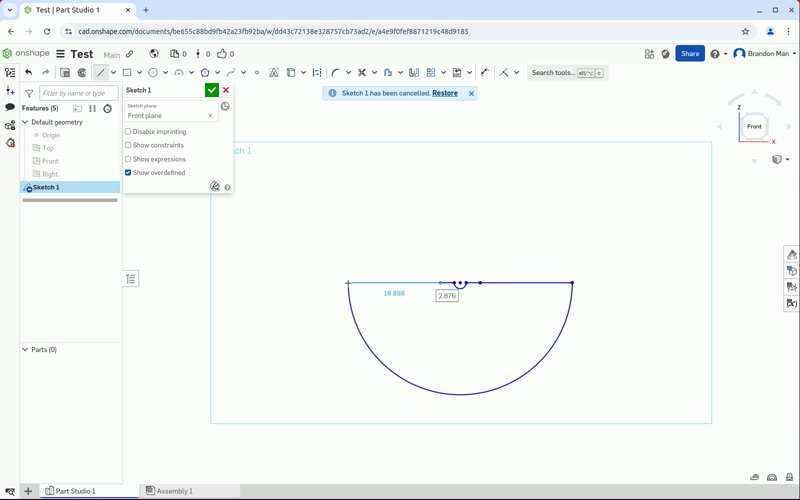
key(esc)
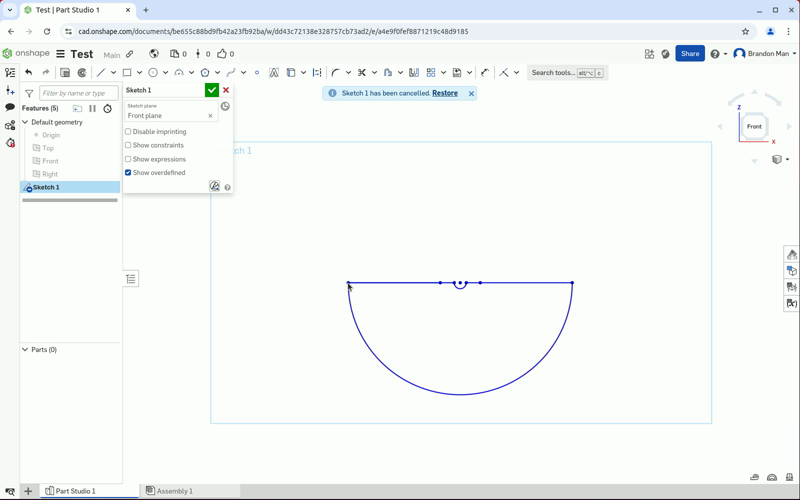
mouse_move(522, 347)
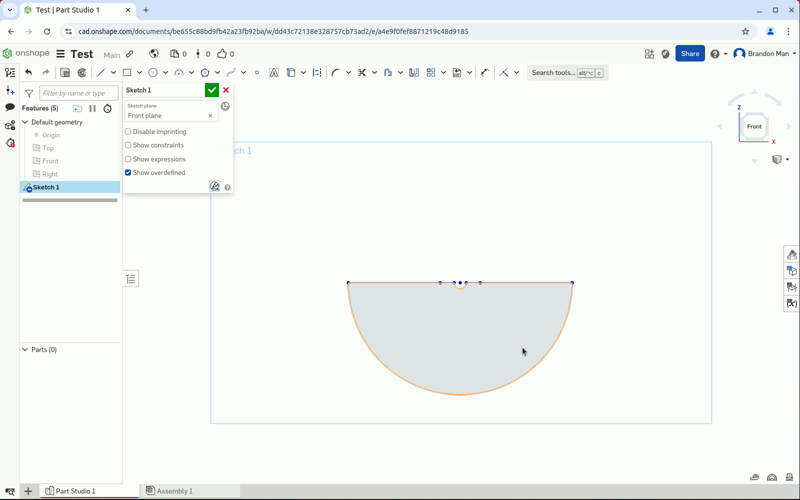
scroll(6)
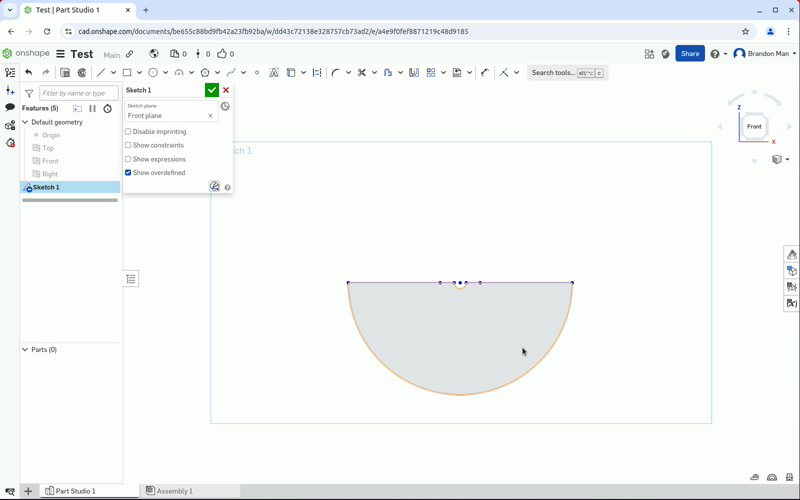
scroll(6)
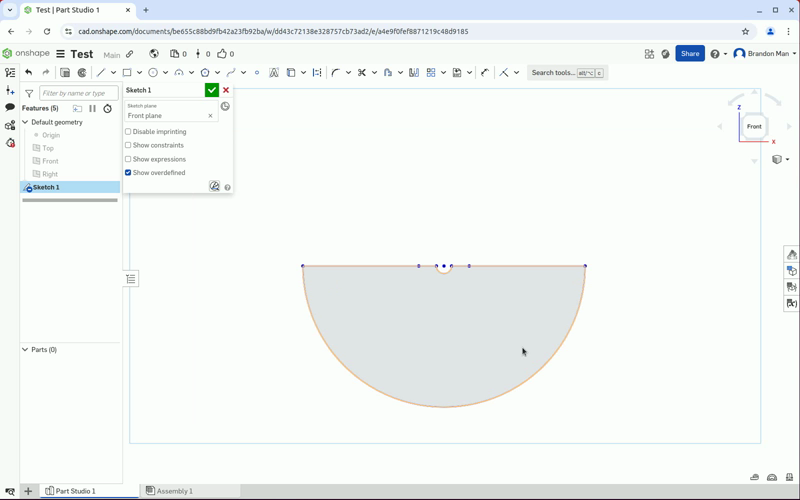
scroll(6)
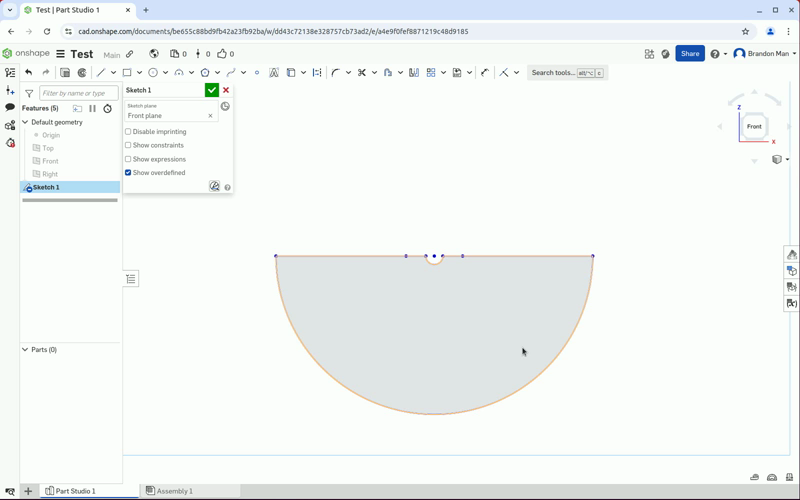
scroll(6)
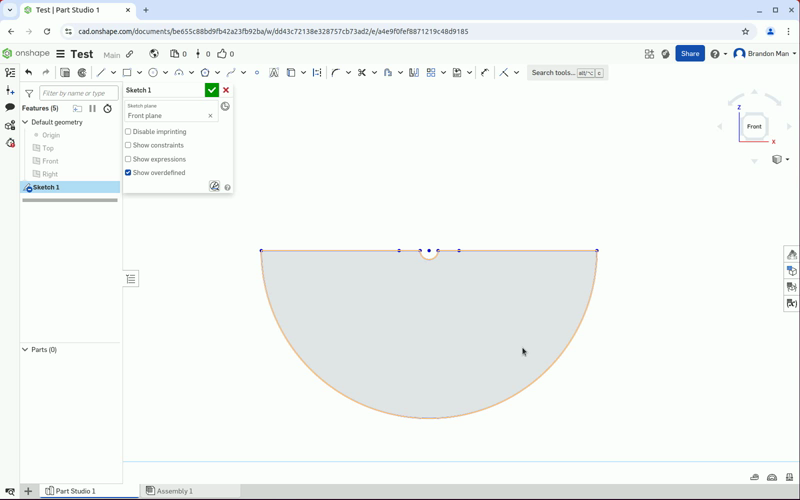
scroll(6)
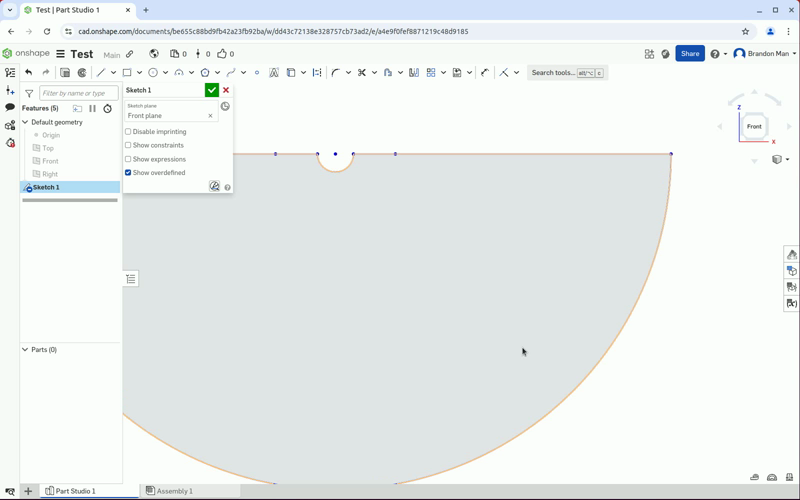
scroll(6)
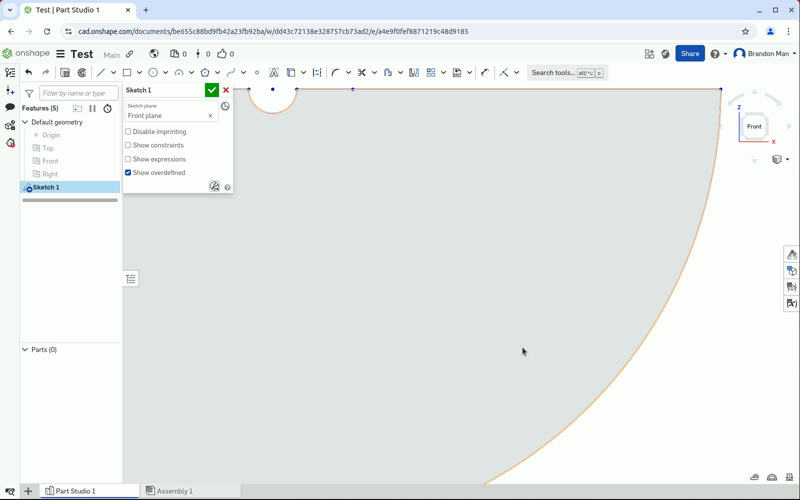
scroll(6)
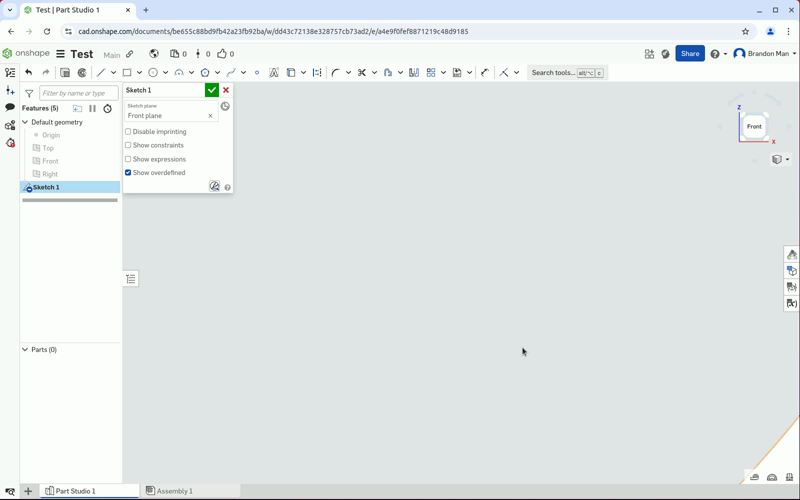
click(522, 347)
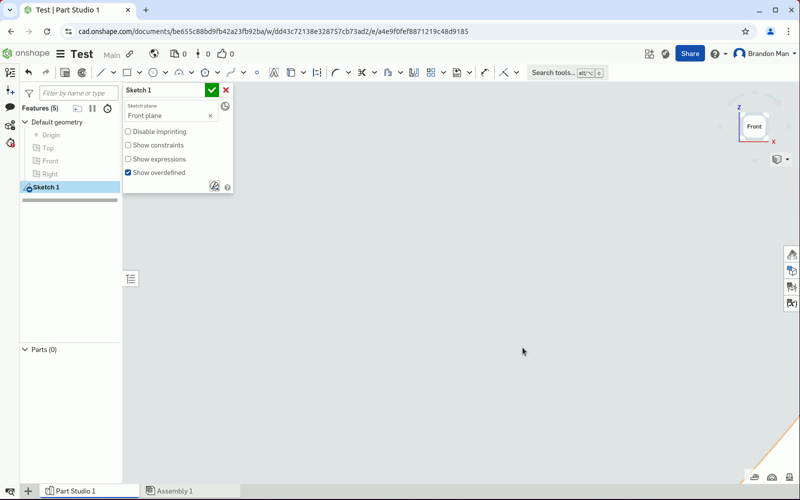
scroll(-6)
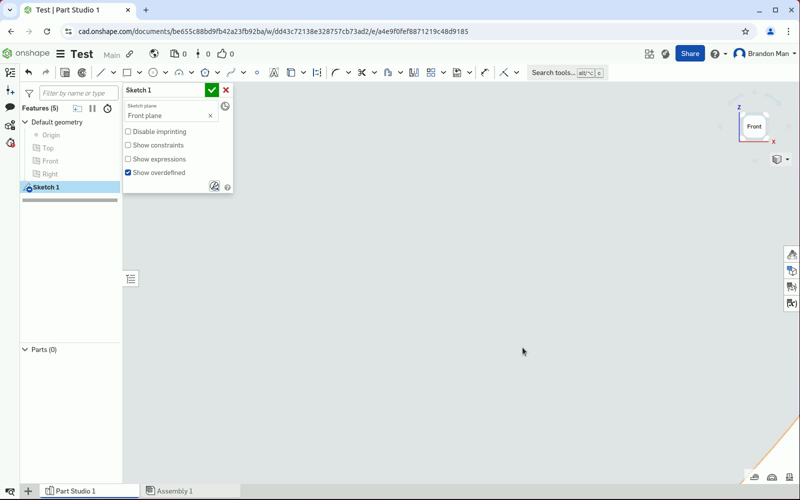
scroll(-6)
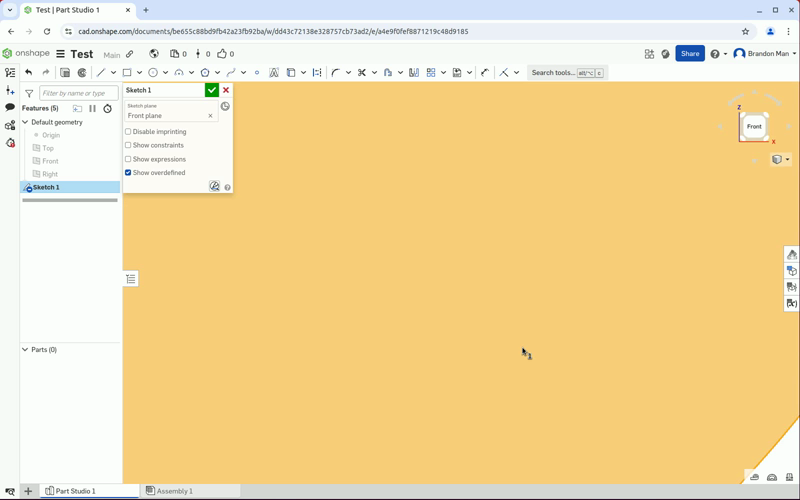
scroll(-6)
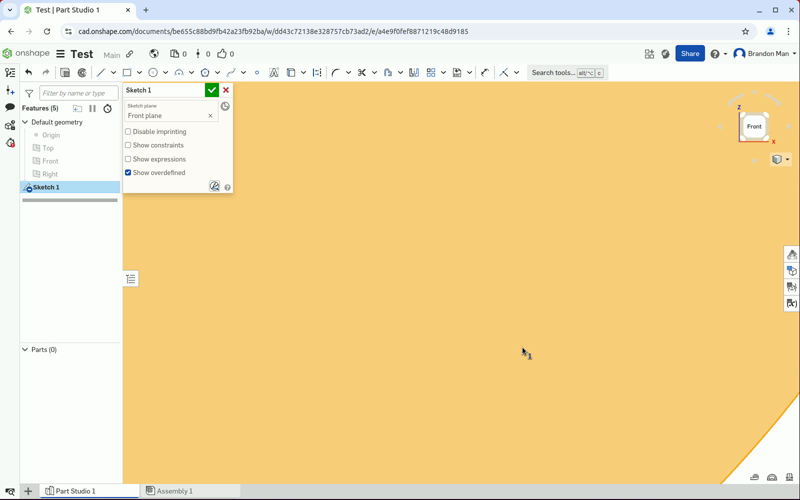
scroll(-6)
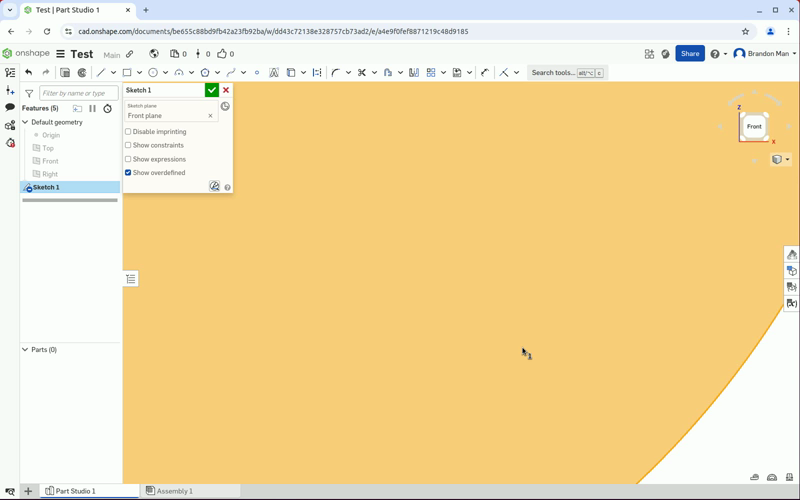
scroll(-6)
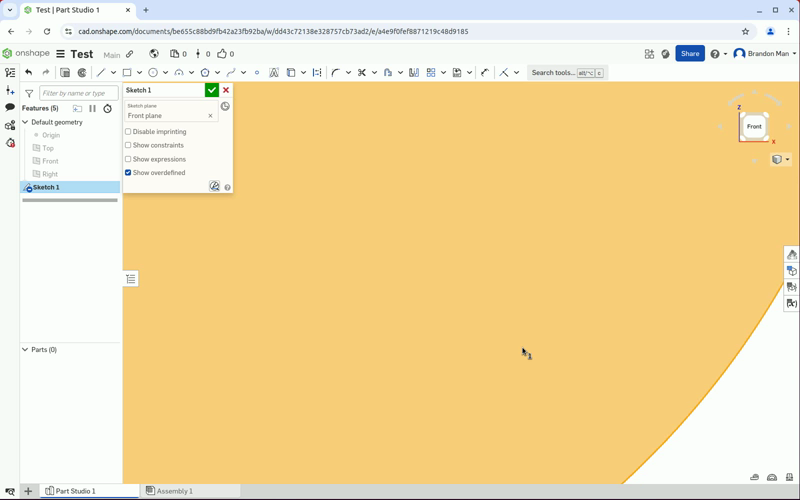
scroll(-6)
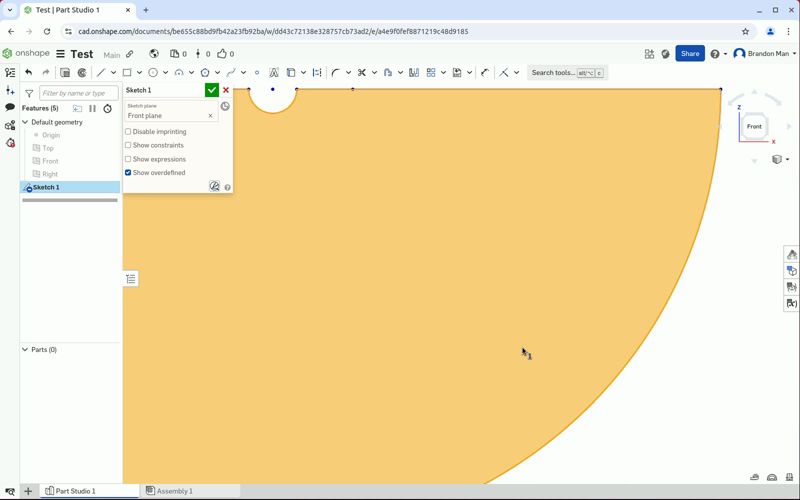
scroll(-6)
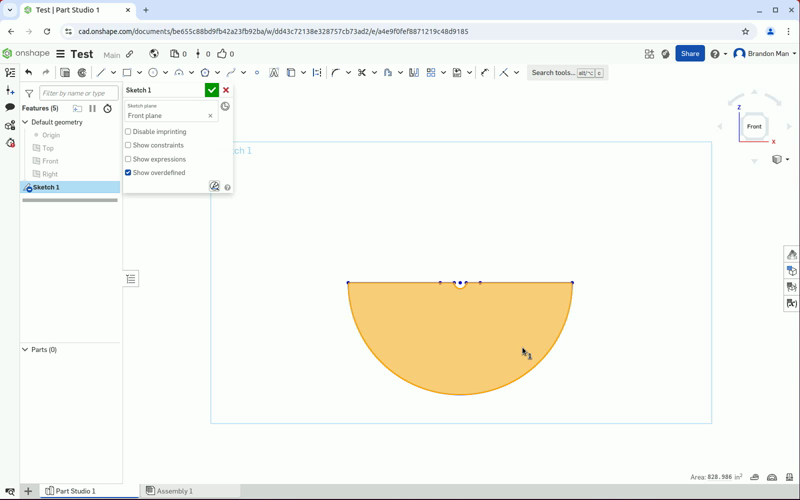
mouse_move(73, 352)
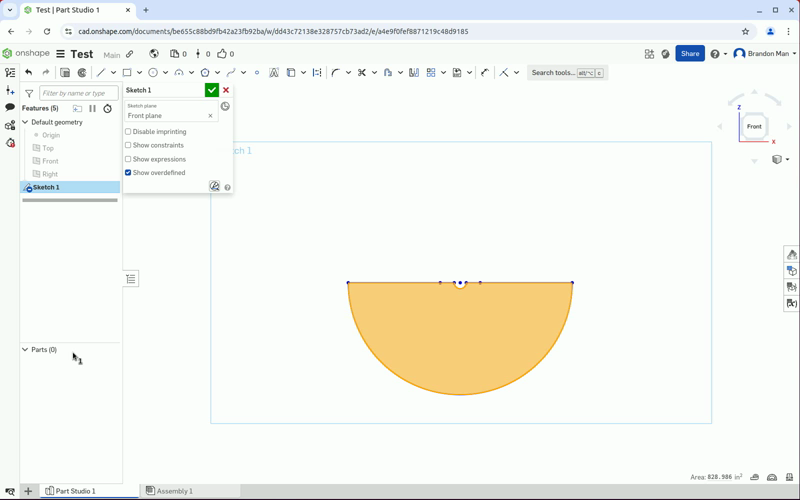
key(shift+y)
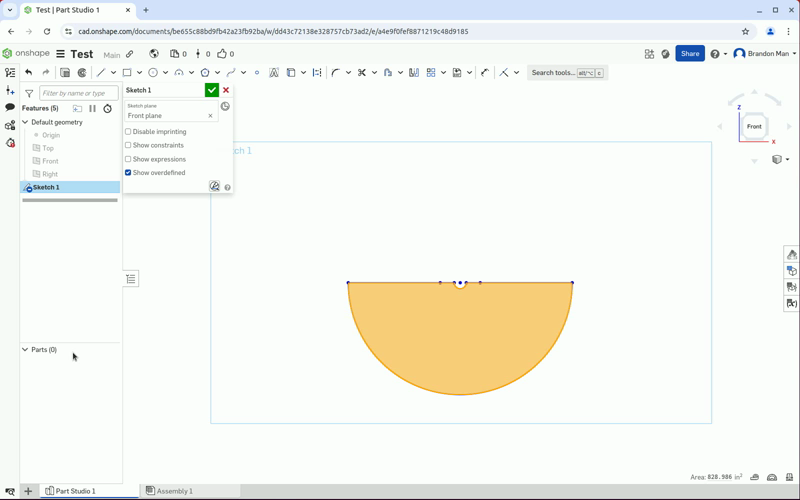
key(shift+e)
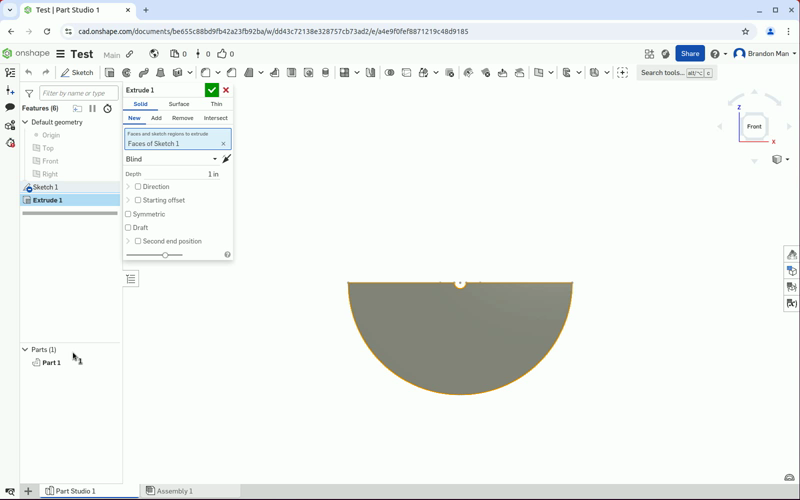
mouse_move(143, 106)
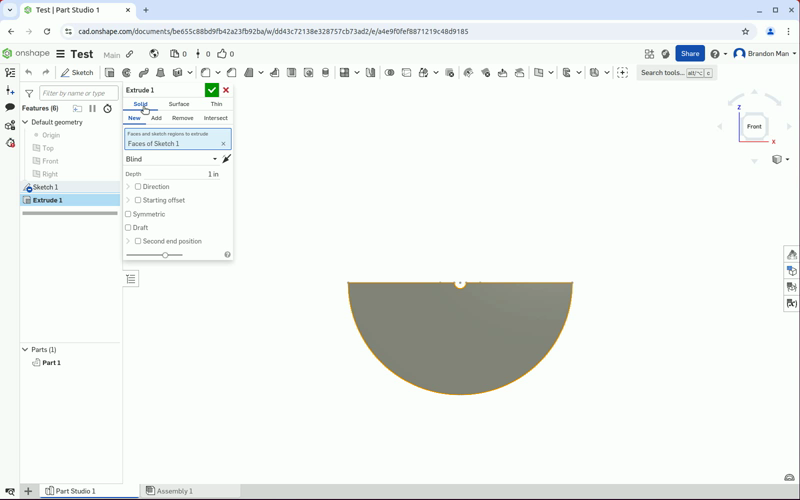
click(143, 106)
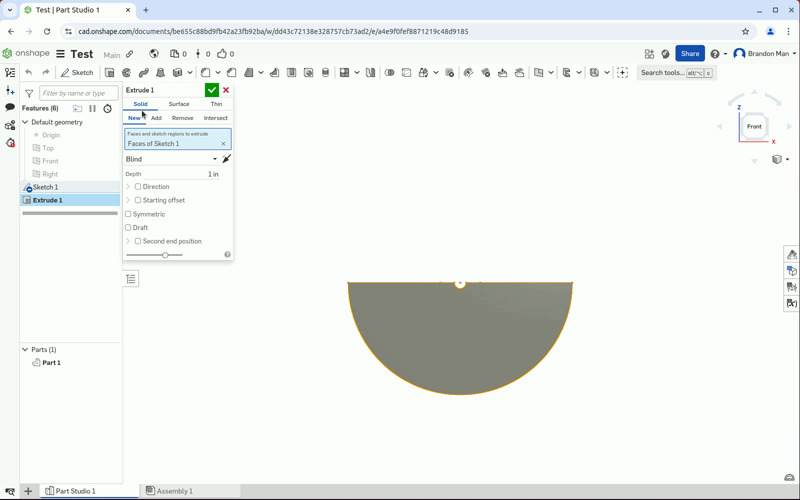
mouse_move(137, 120)
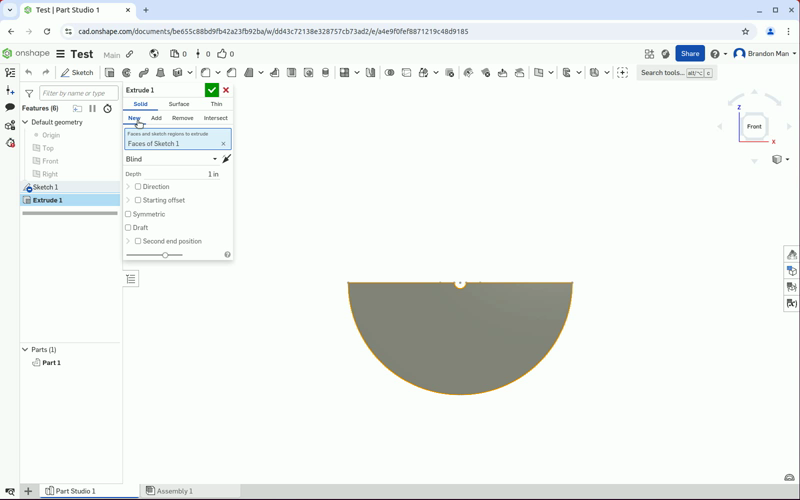
click(137, 120)
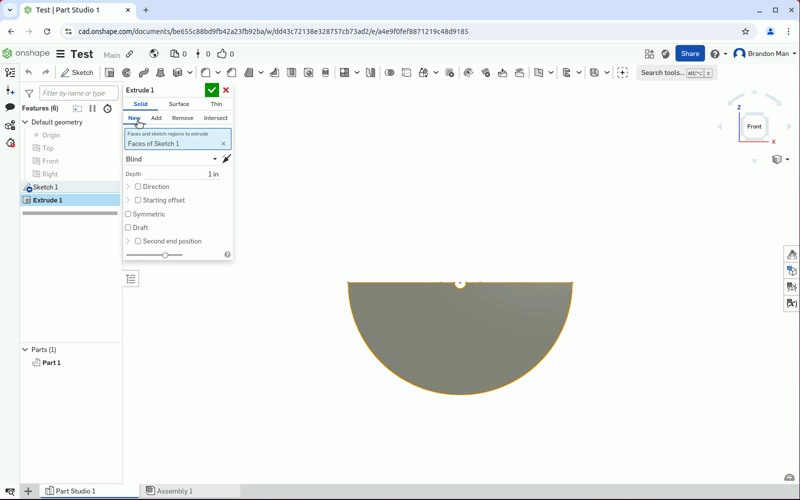
key(tab, 4)
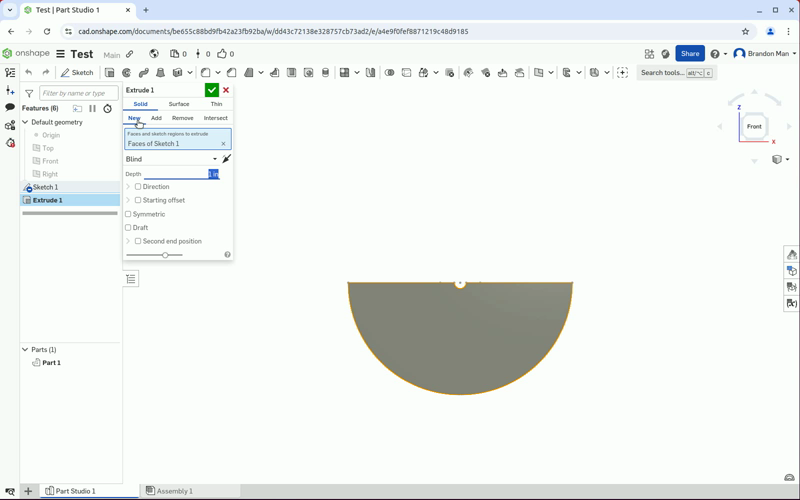
text(3.129)
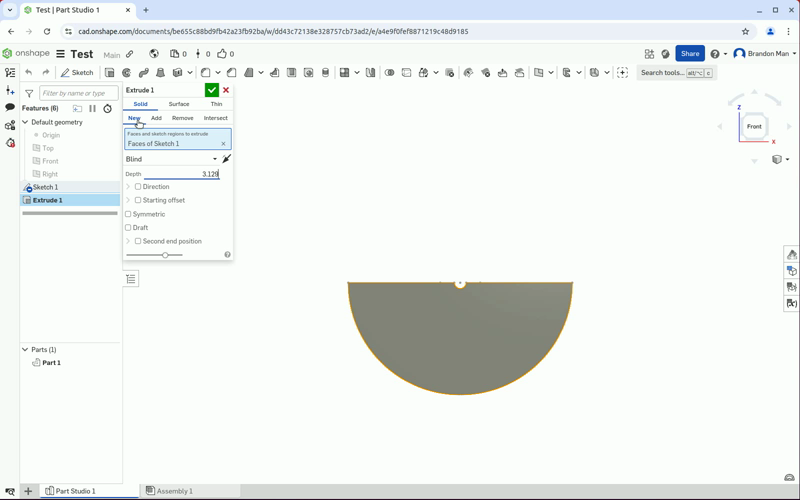
key(enter)
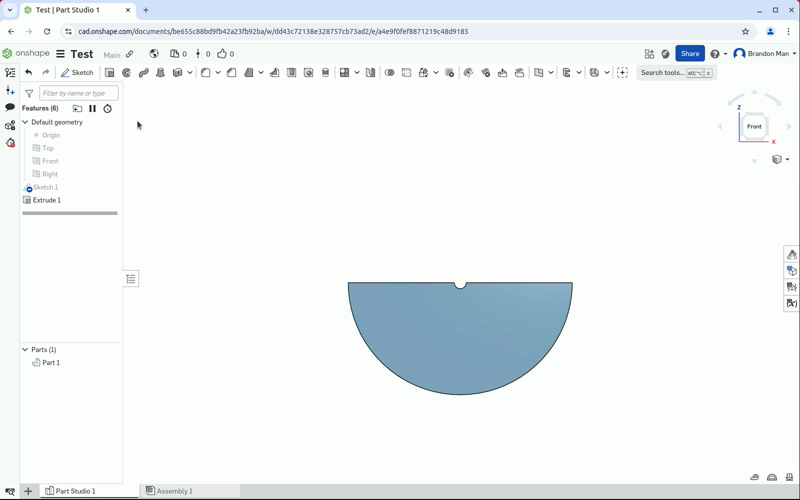
key(shift+h)
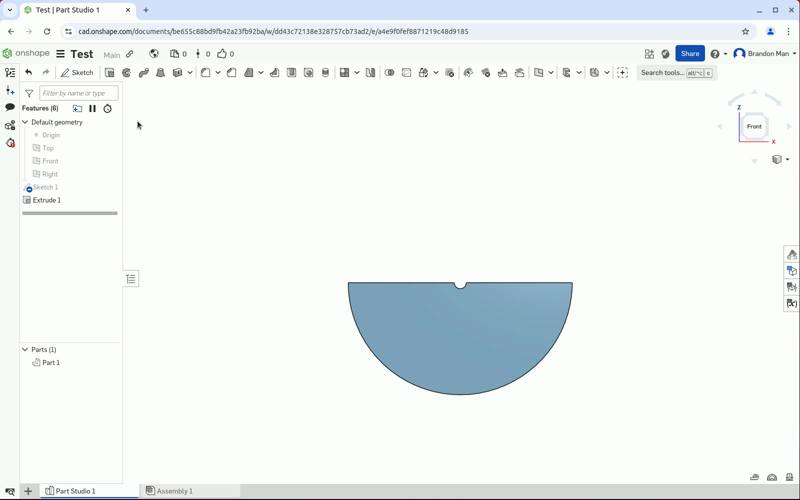
key(shift+h)
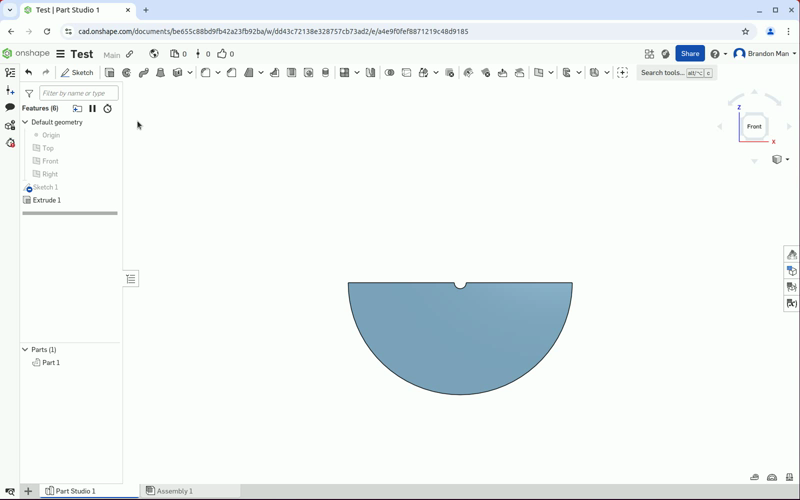
mouse_move(73, 189)
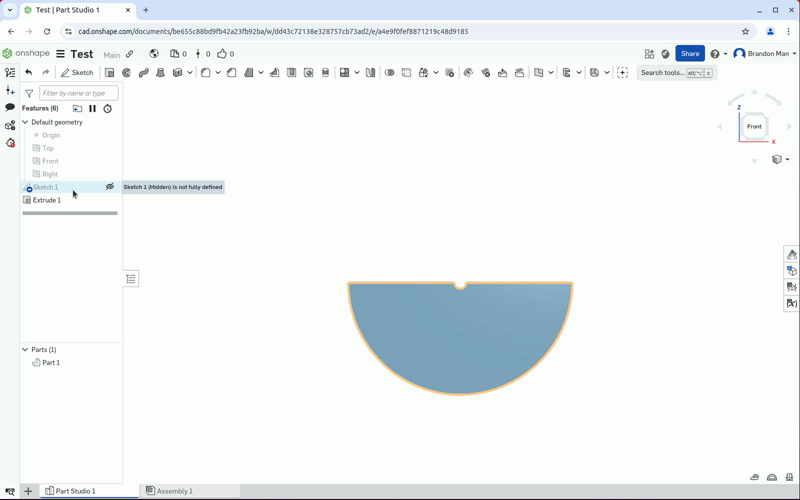
click(73, 189)
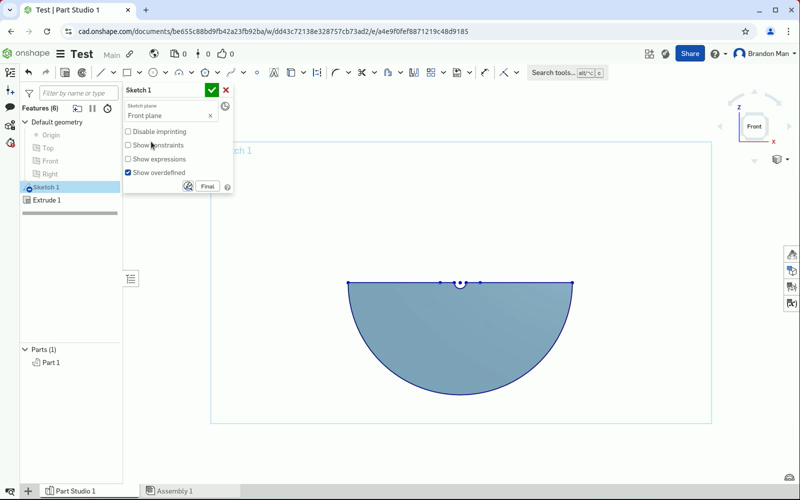
mouse_move(229, 92)
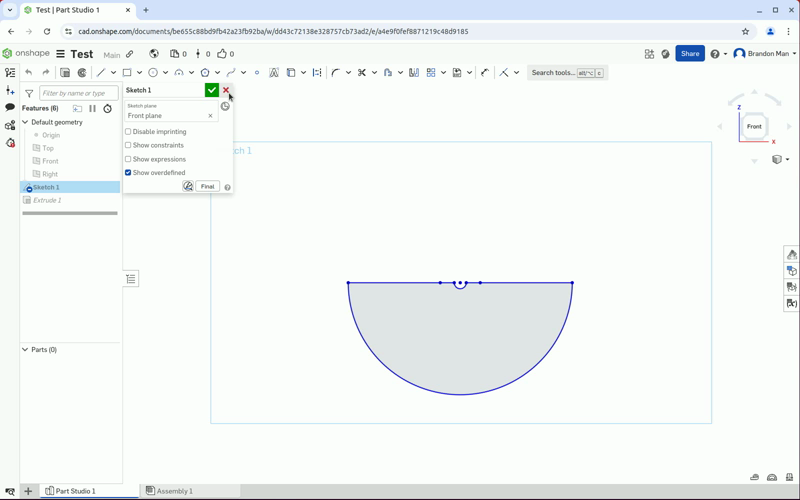
click(229, 92)
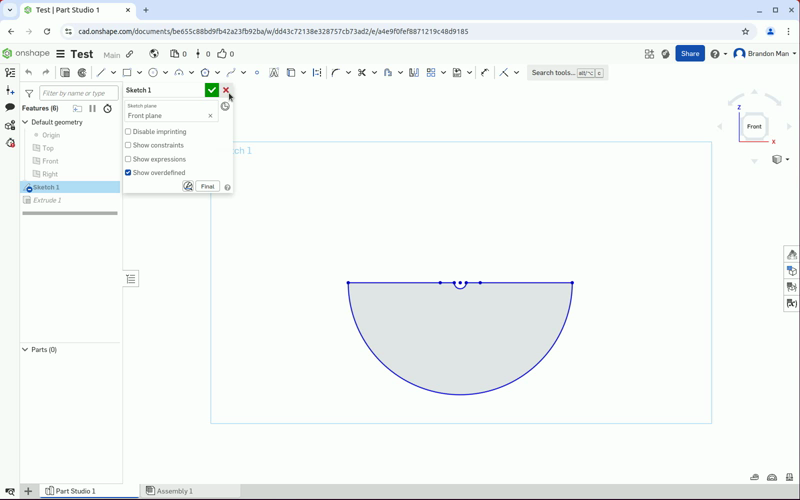
key(shift+s)
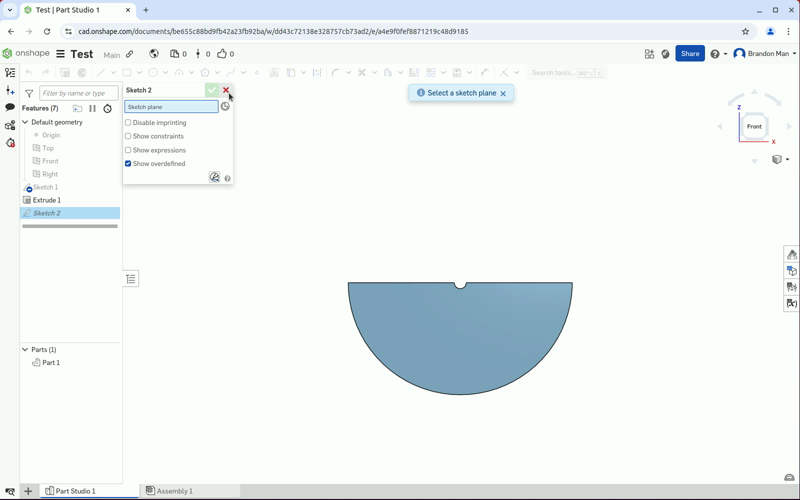
mouse_move(73, 163)
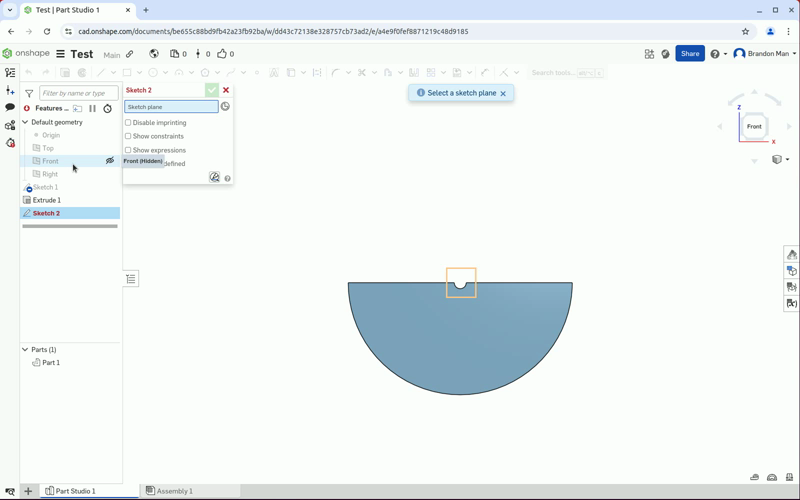
click(73, 163)
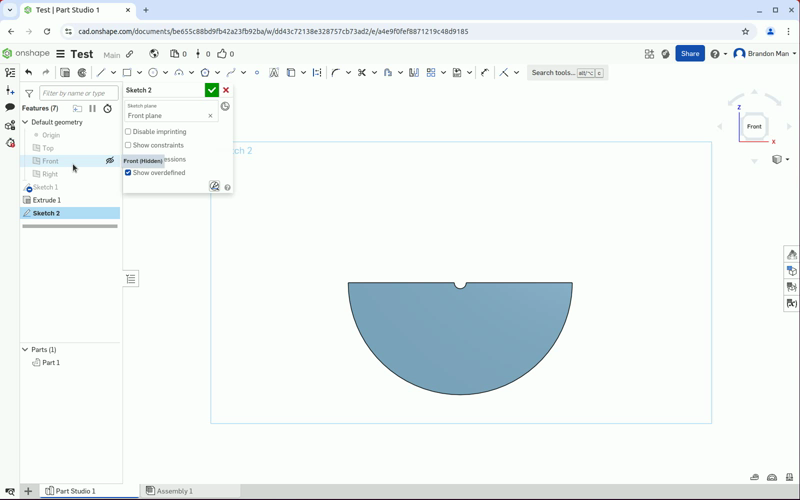
mouse_move(73, 352)
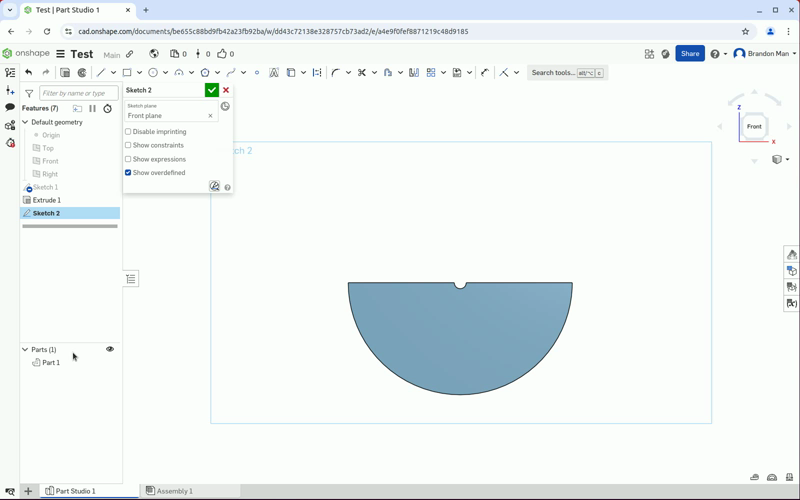
key(y)
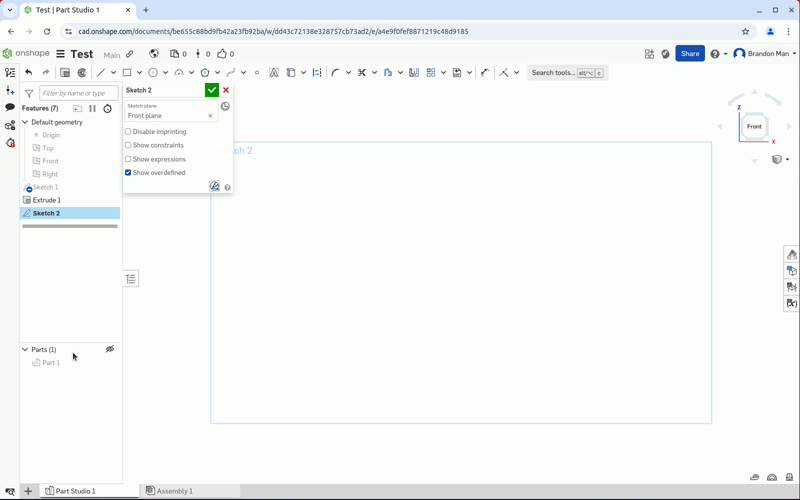
key(l)
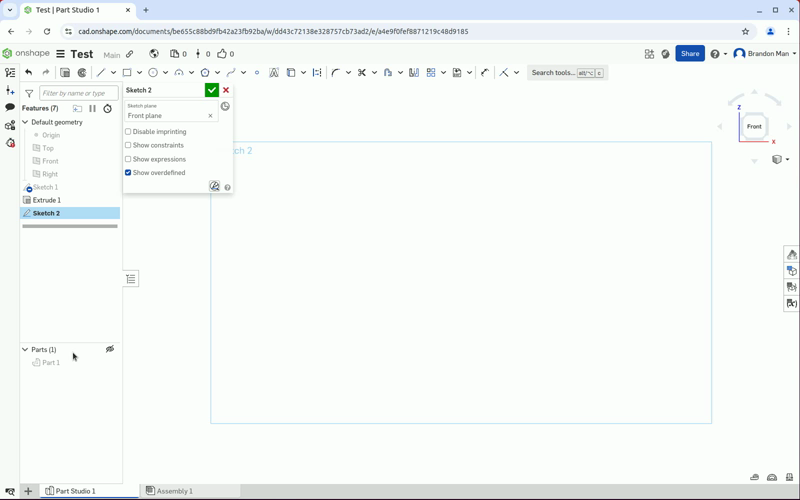
key_down(shift)
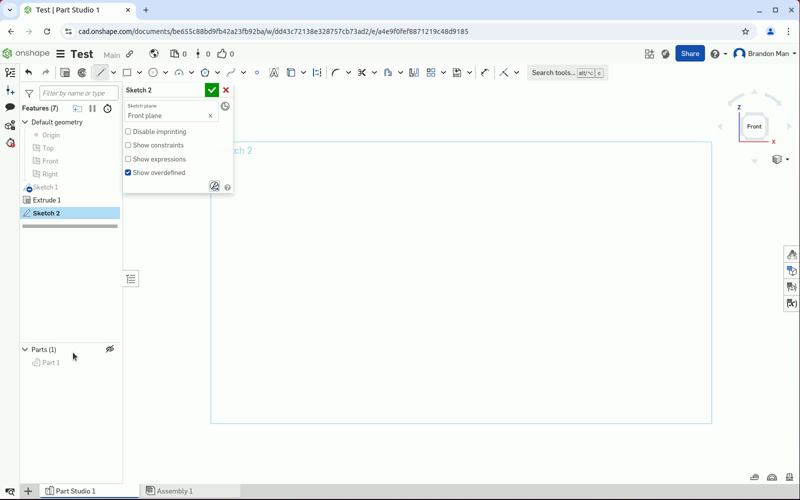
mouse_move(440, 282)
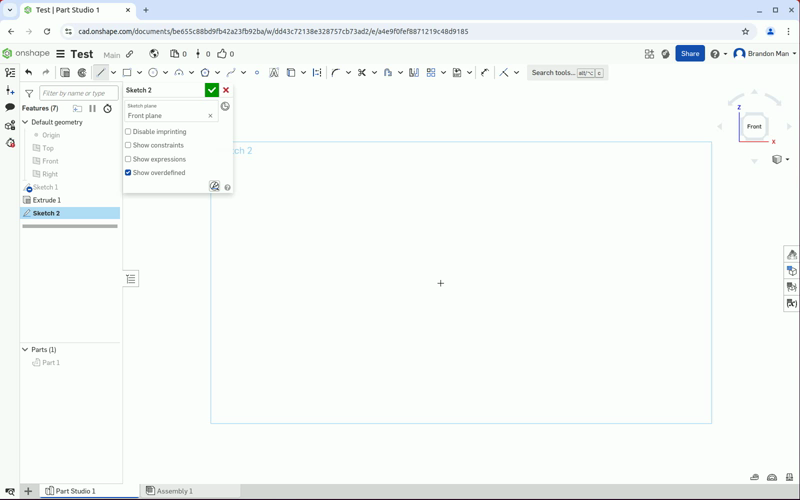
click(440, 282)
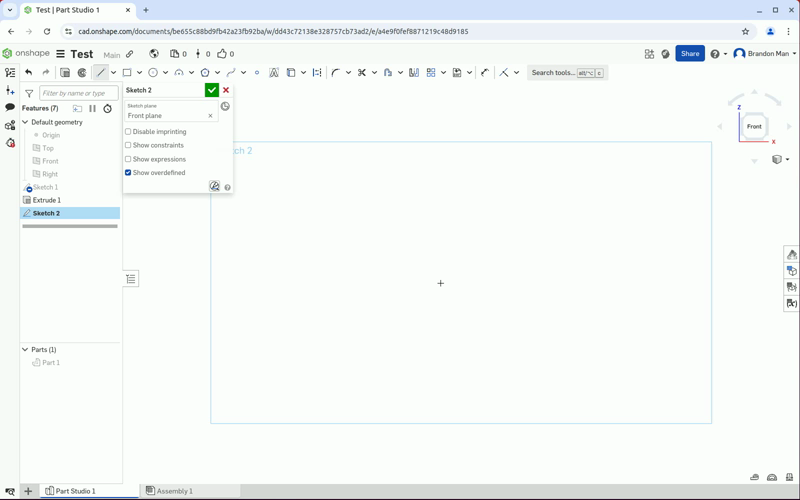
key_up(shift)
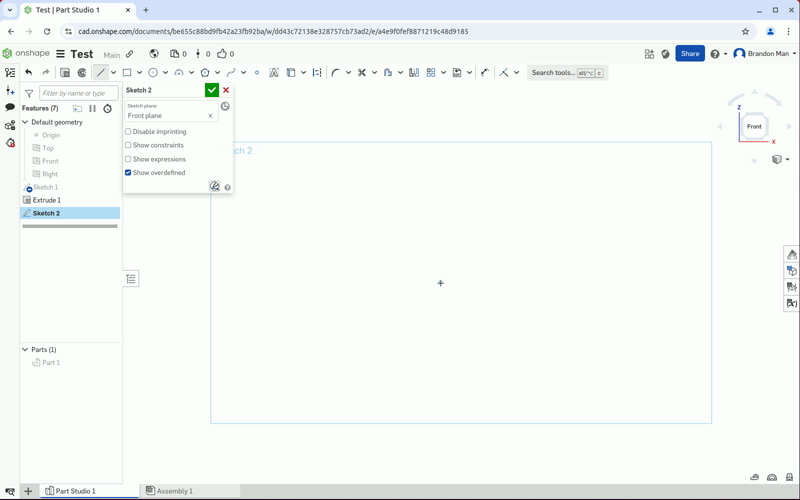
key_down(shift)
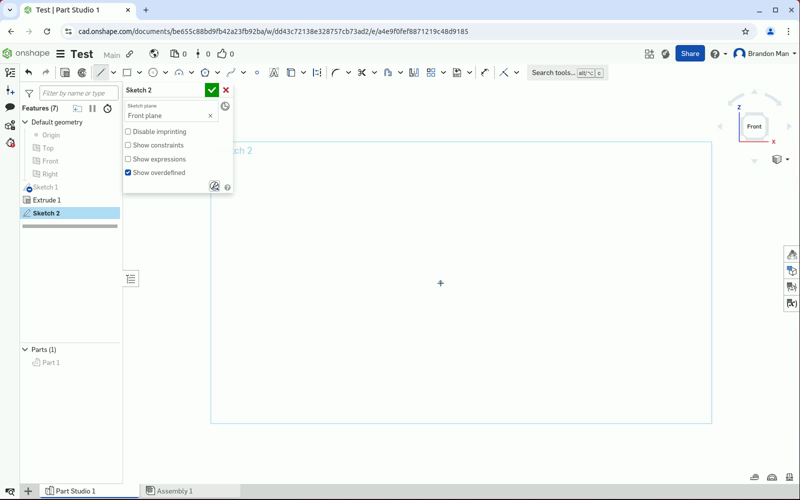
mouse_move(470, 282)
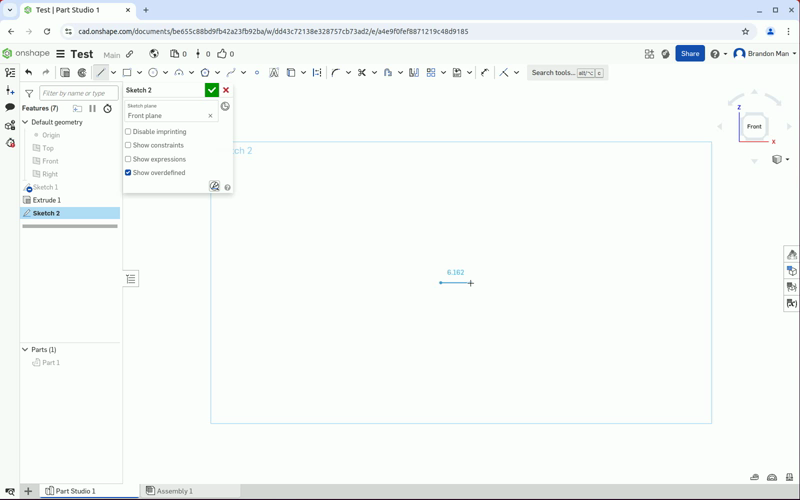
mouse_move(454, 282)
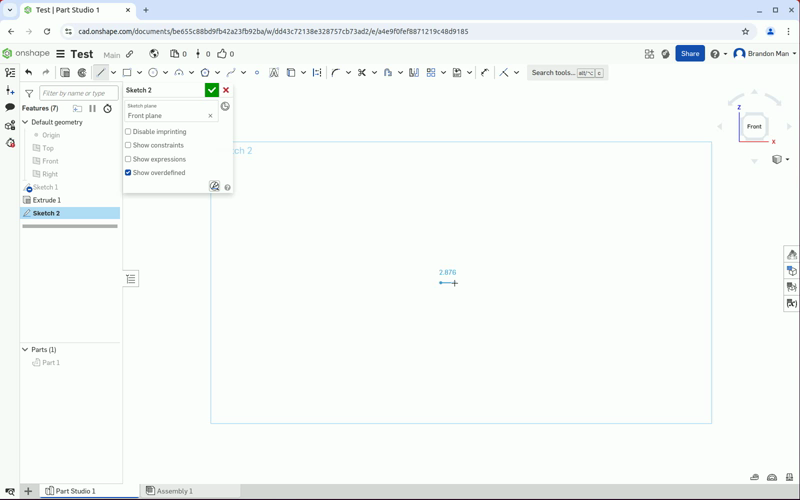
click(454, 282)
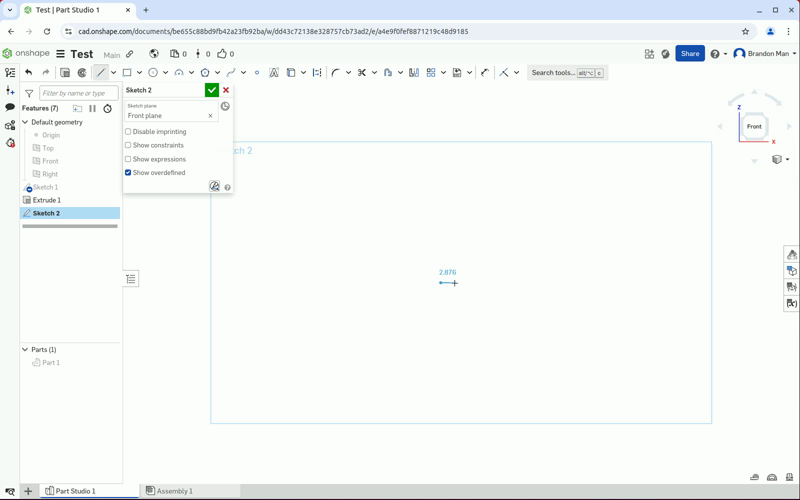
key_up(shift)
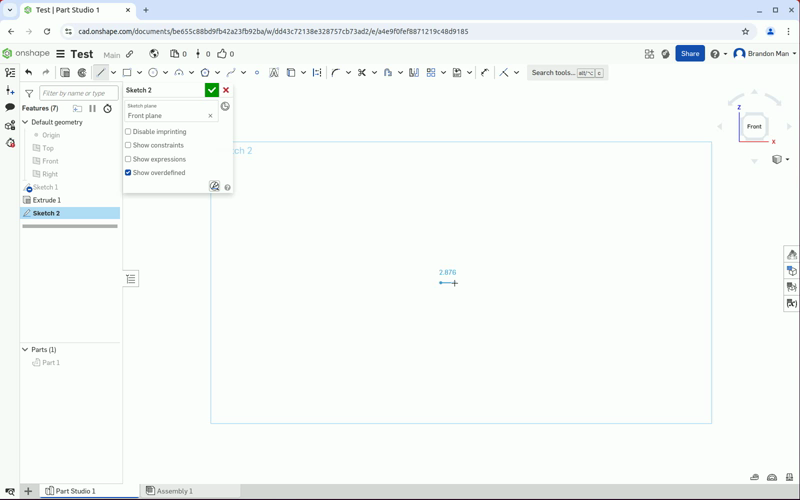
key(esc)
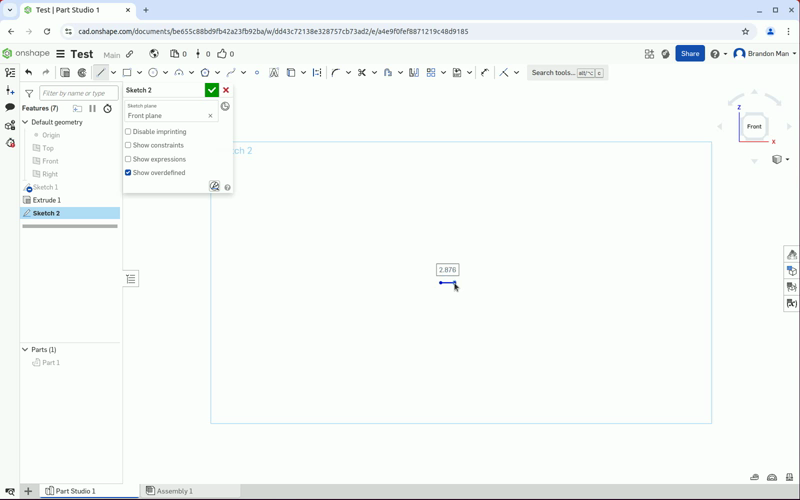
key(a)
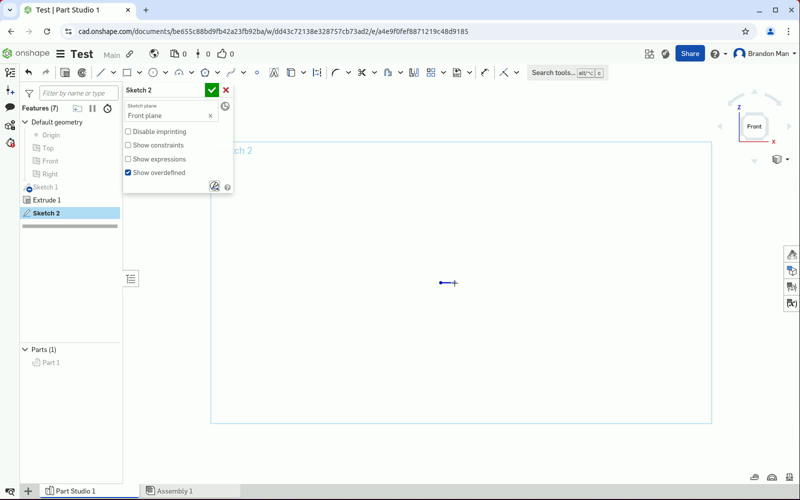
mouse_move(454, 282)
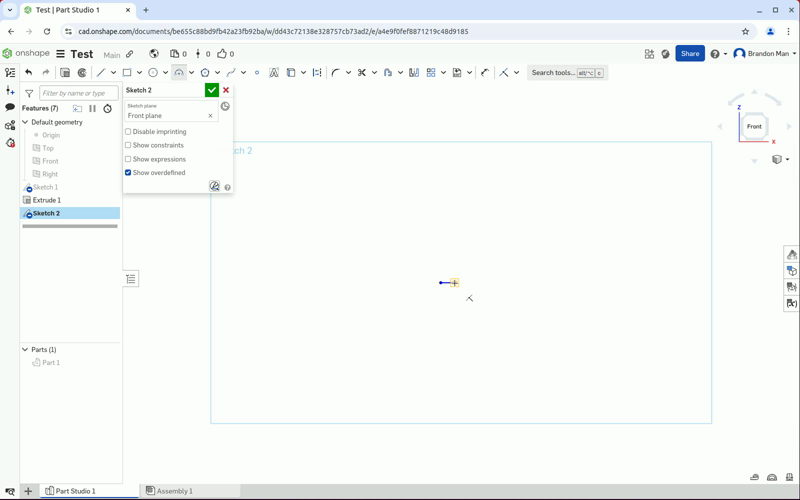
click(454, 282)
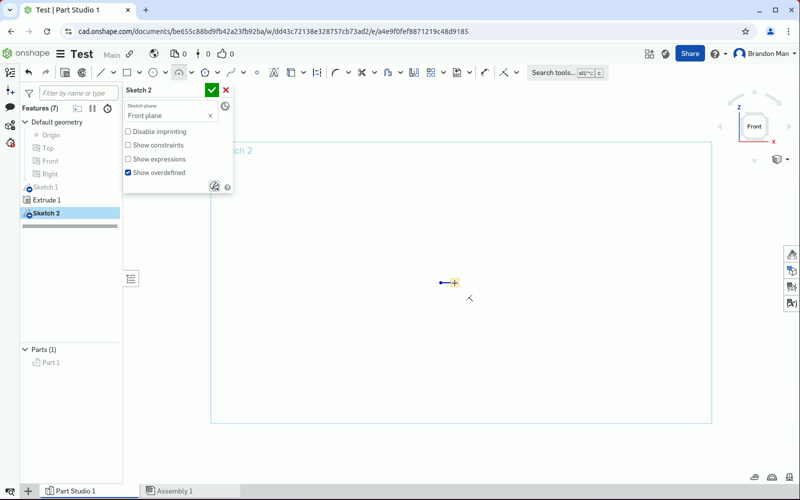
key_down(shift)
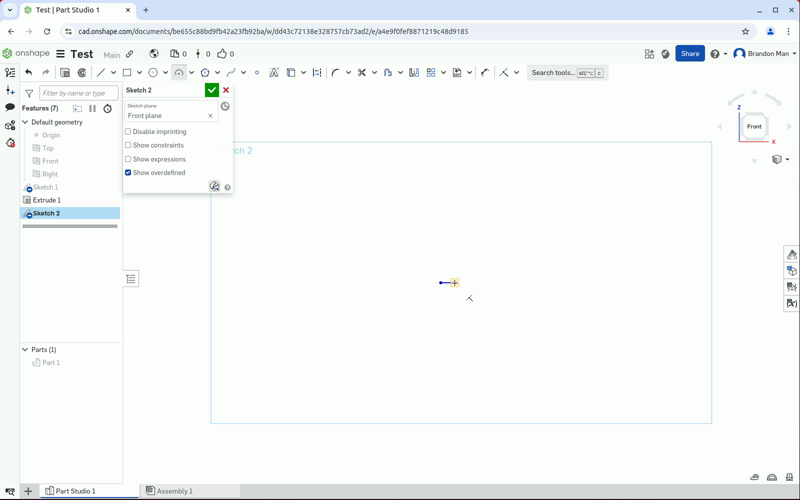
mouse_move(467, 282)
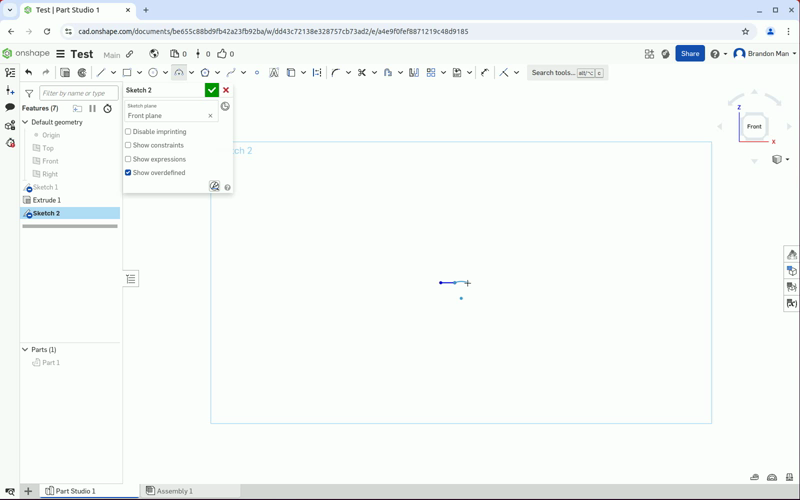
click(467, 282)
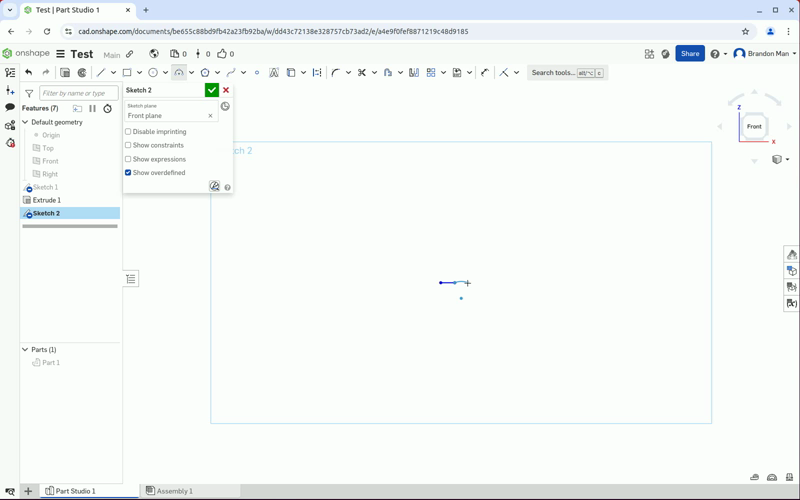
mouse_move(461, 276)
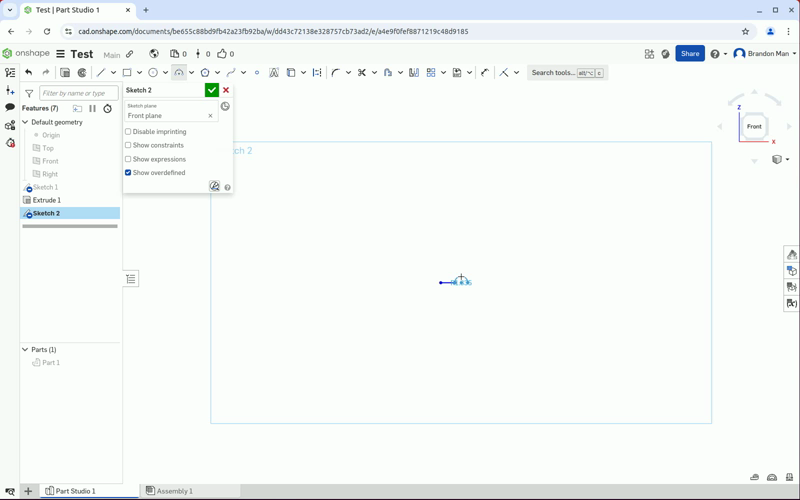
click(461, 276)
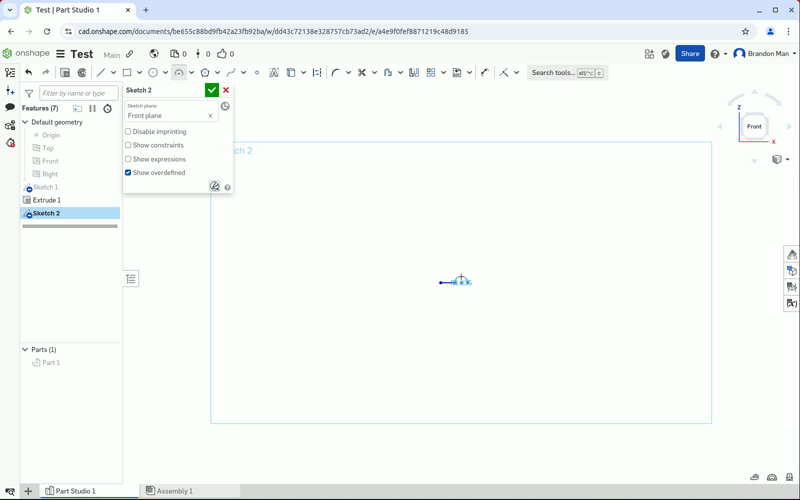
key_up(shift)
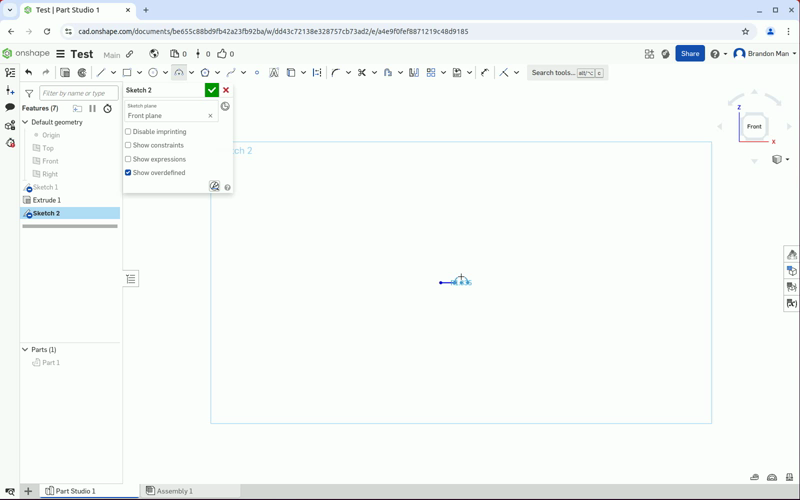
key(esc)
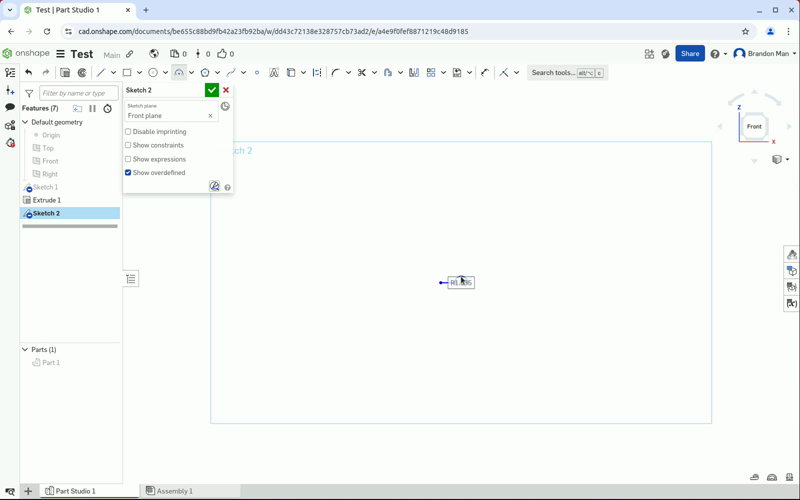
key(l)
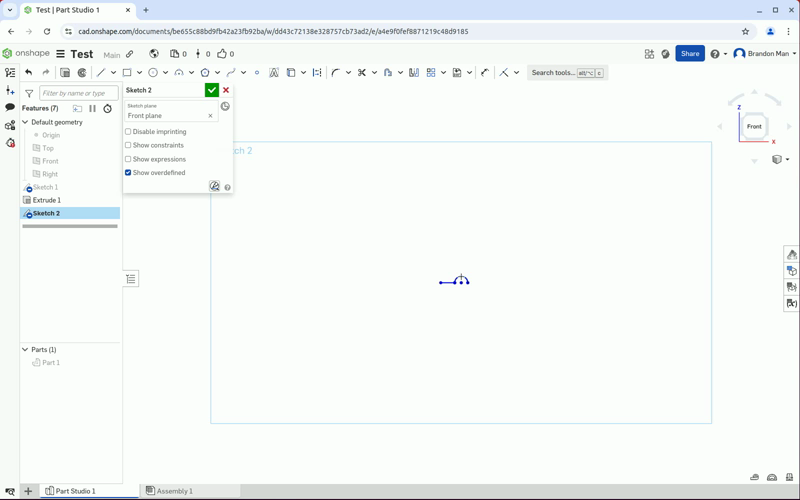
mouse_move(467, 282)
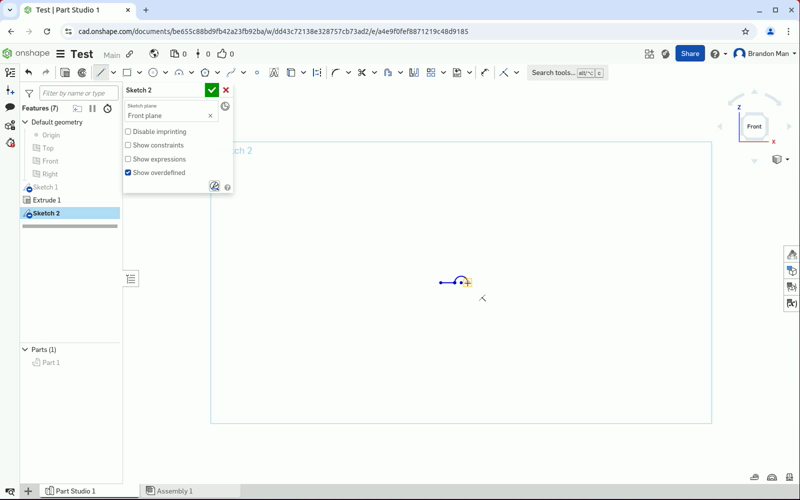
click(467, 282)
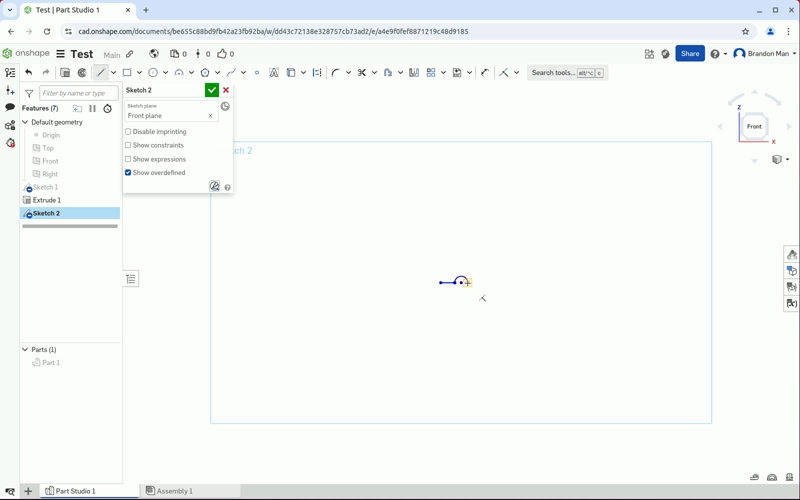
key_down(shift)
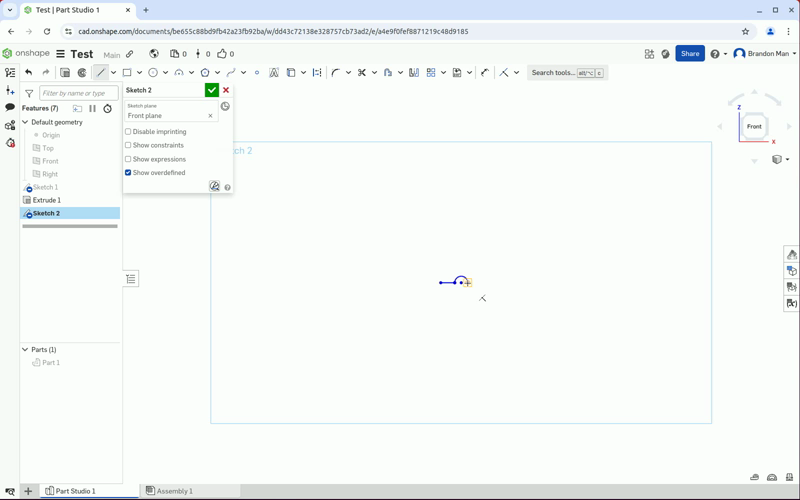
mouse_move(497, 282)
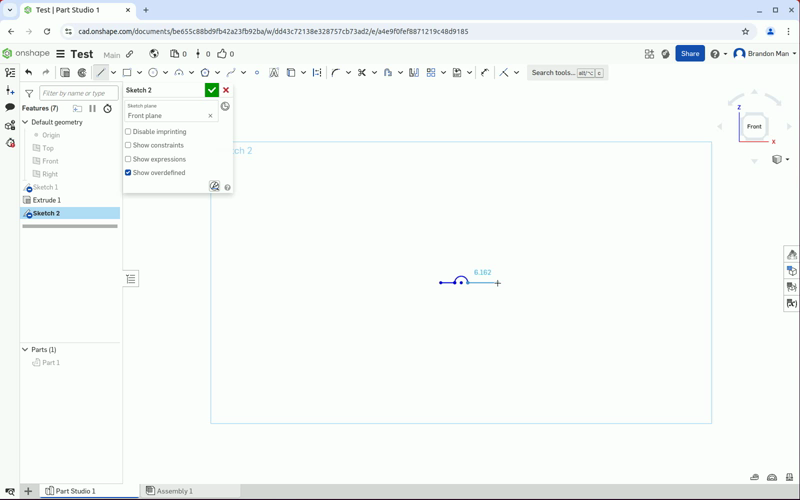
mouse_move(481, 282)
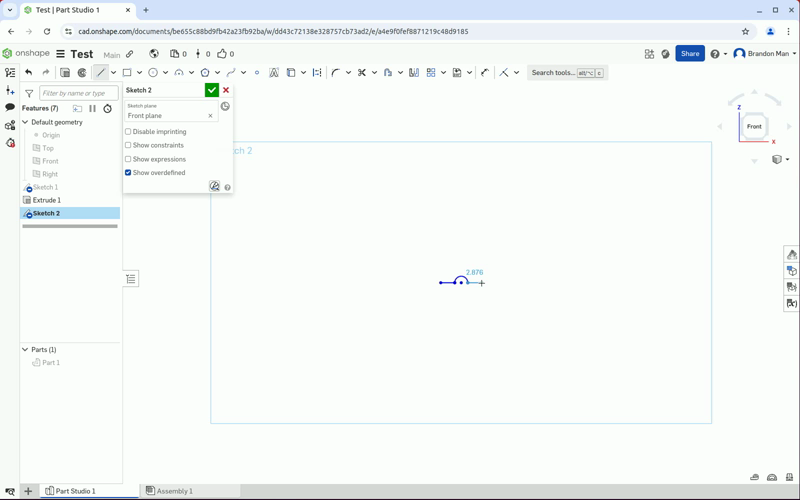
click(481, 282)
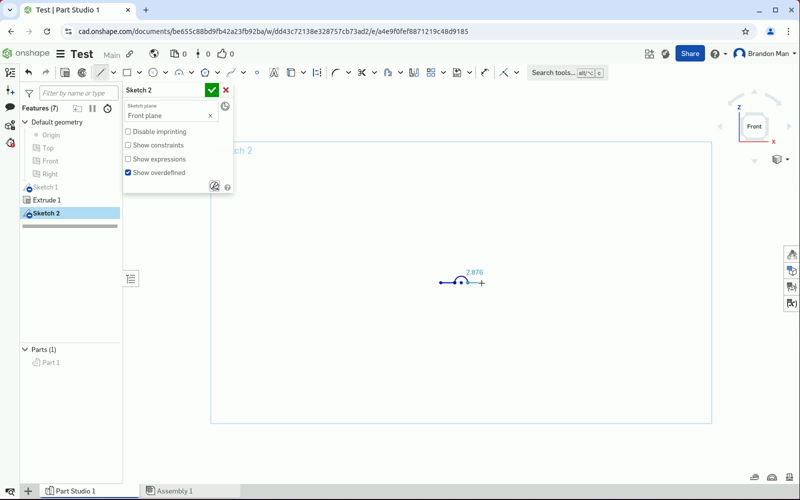
key_up(shift)
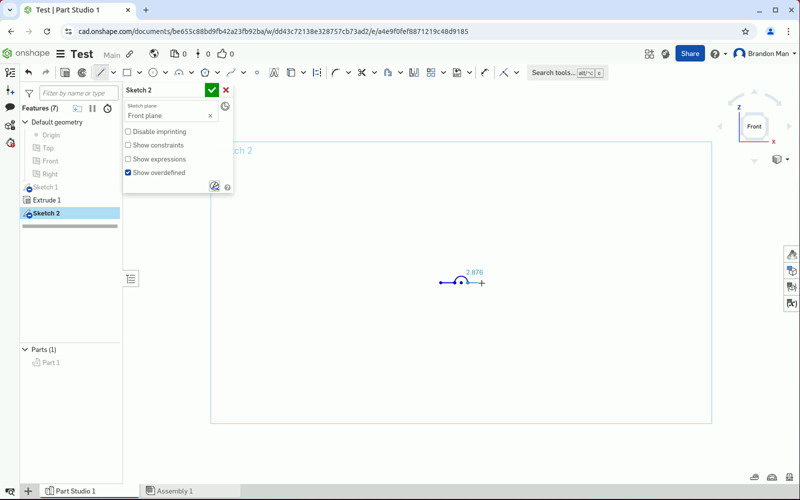
key(esc)
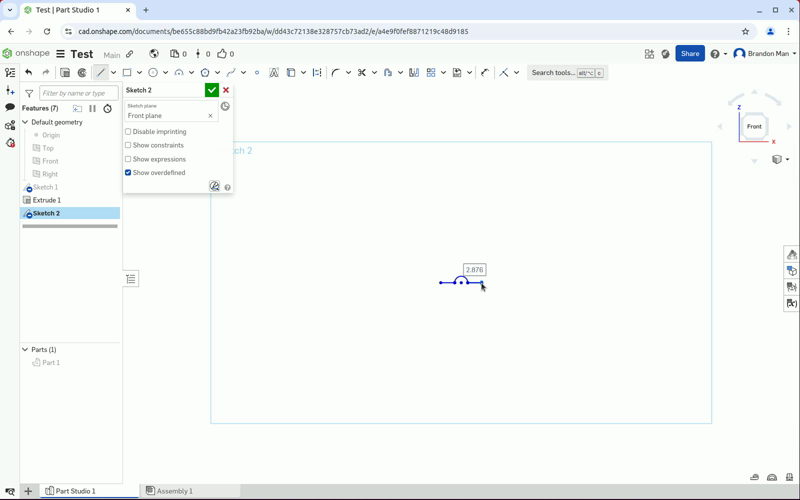
key(a)
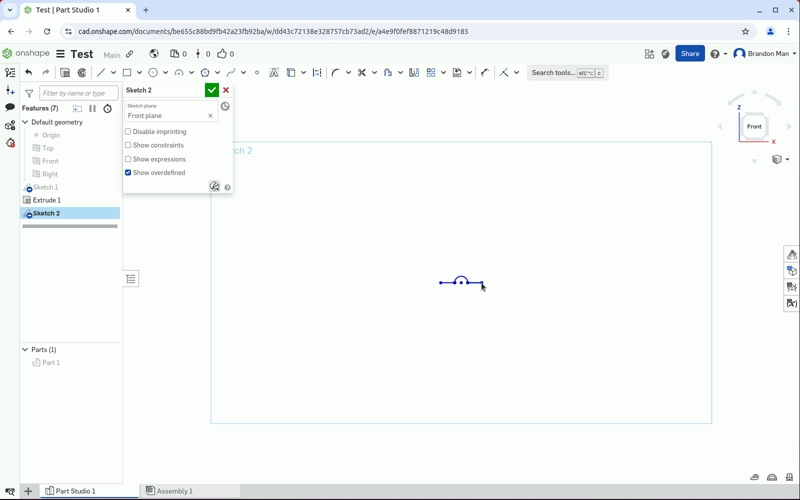
mouse_move(481, 282)
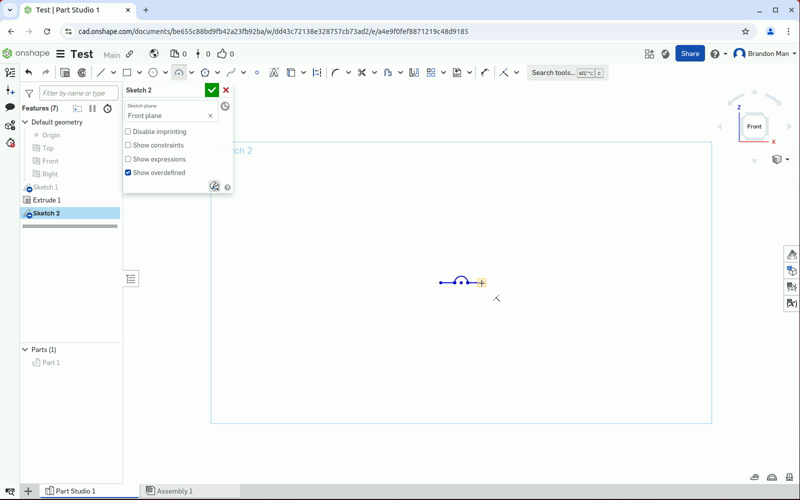
click(481, 282)
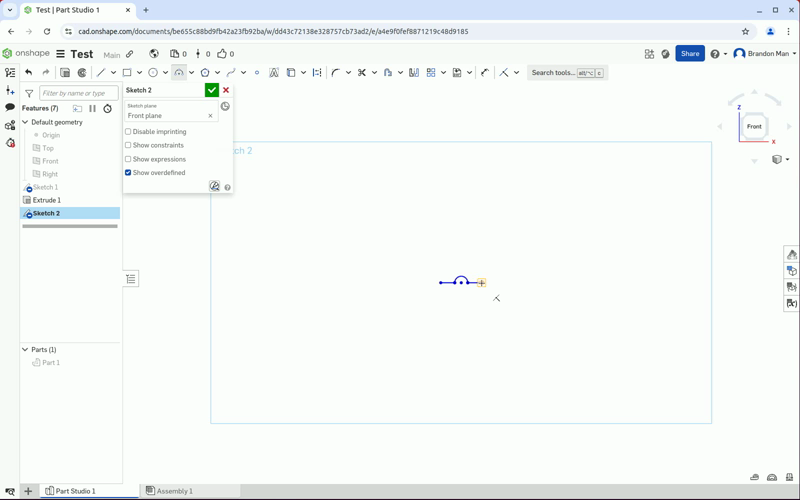
mouse_move(440, 282)
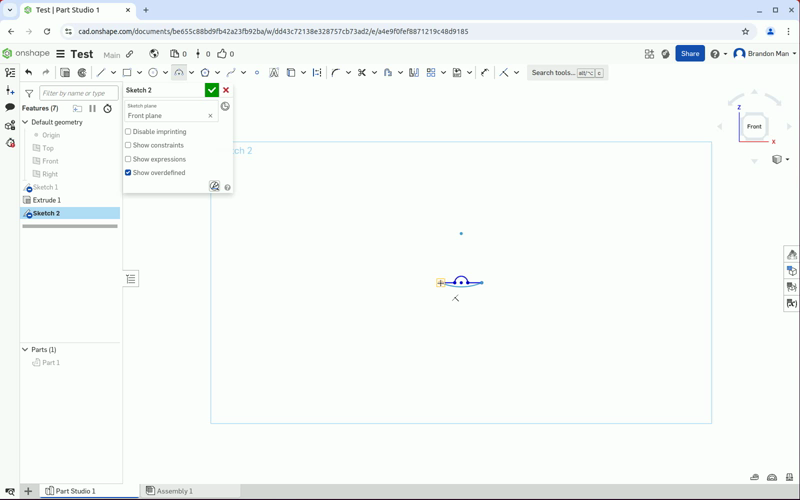
click(440, 282)
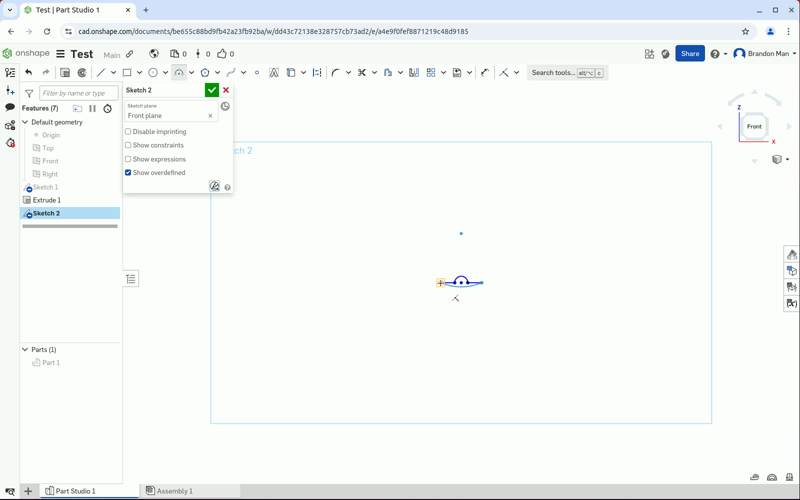
key_down(shift)
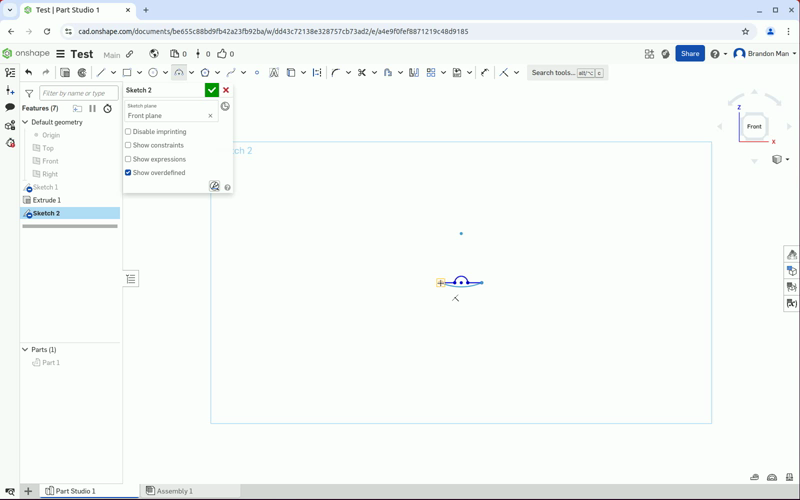
mouse_move(461, 262)
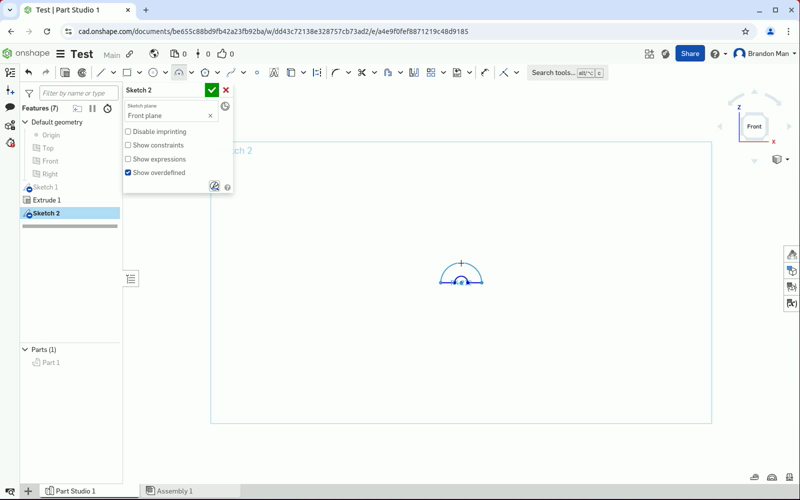
click(461, 262)
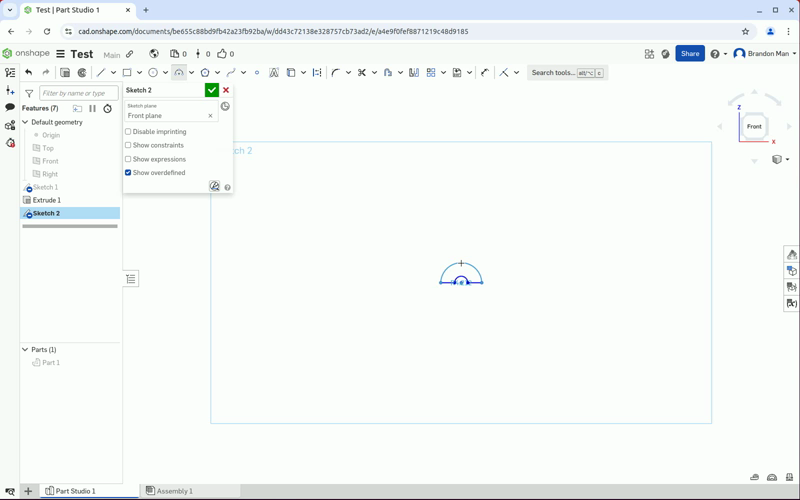
key_up(shift)
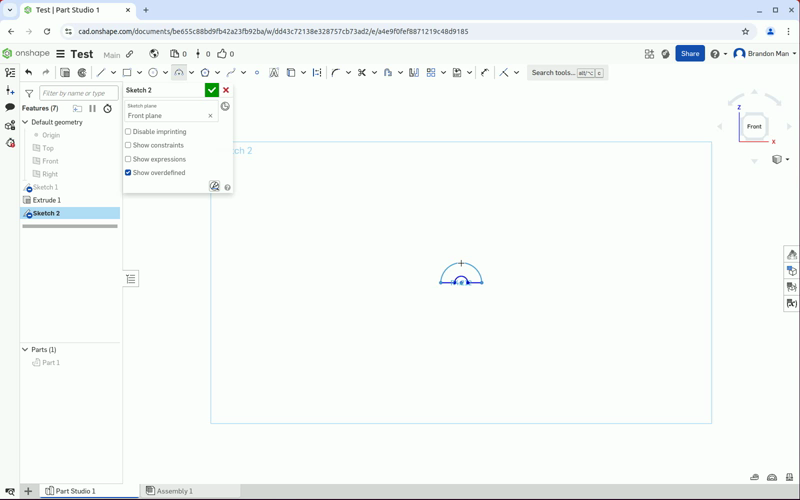
key(esc)
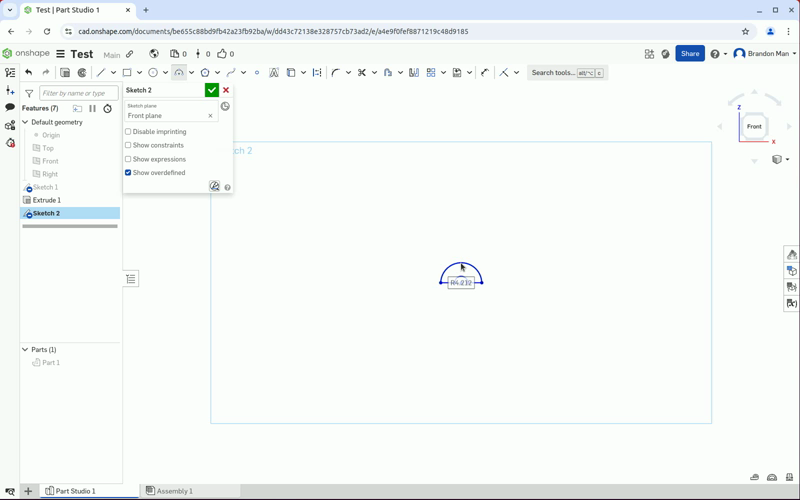
mouse_move(463, 264)
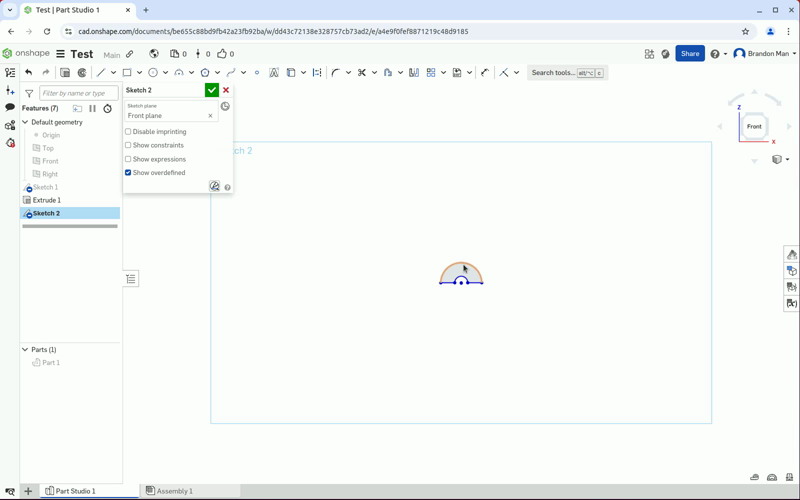
scroll(6)
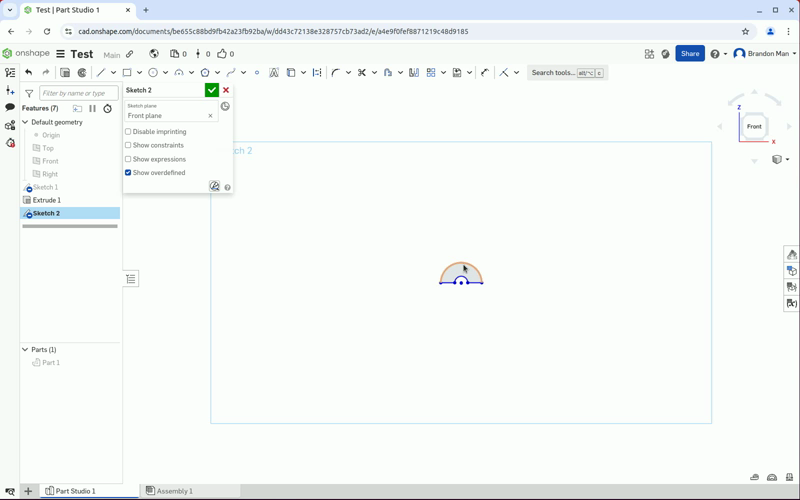
scroll(6)
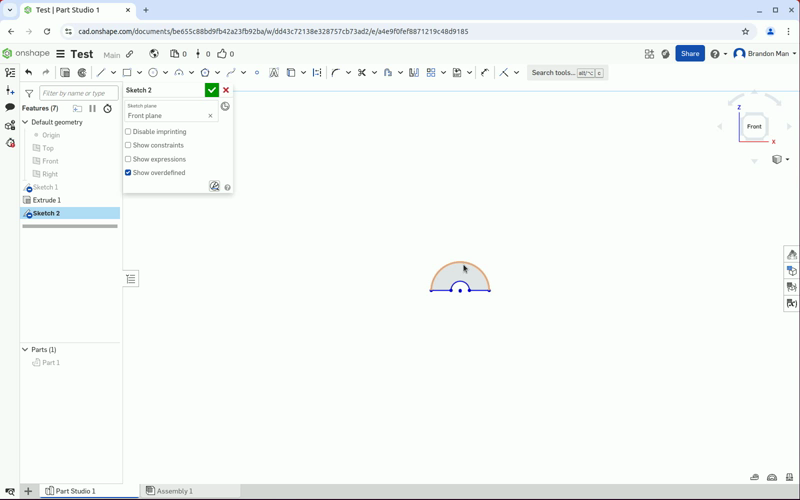
scroll(6)
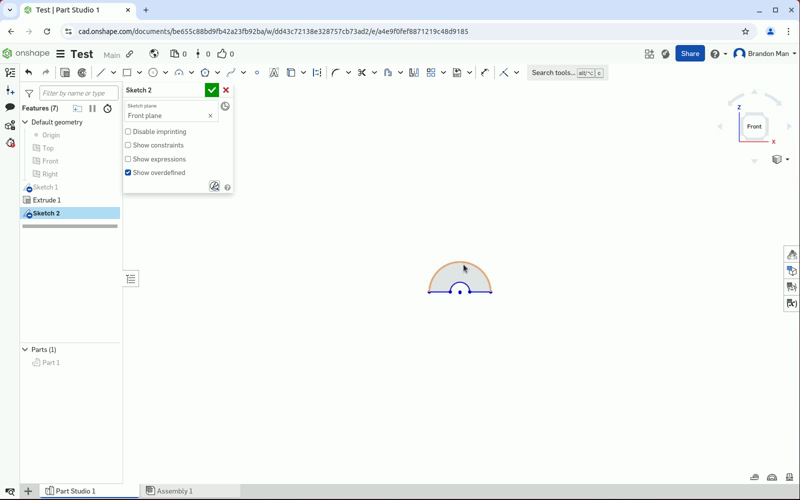
scroll(6)
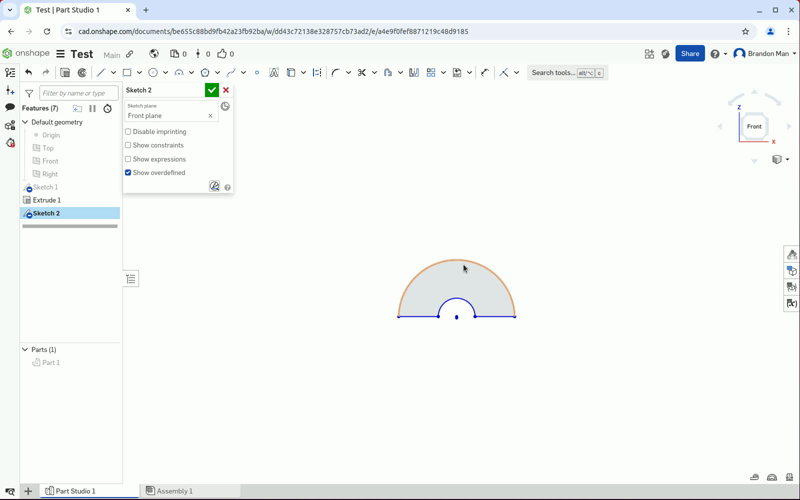
scroll(6)
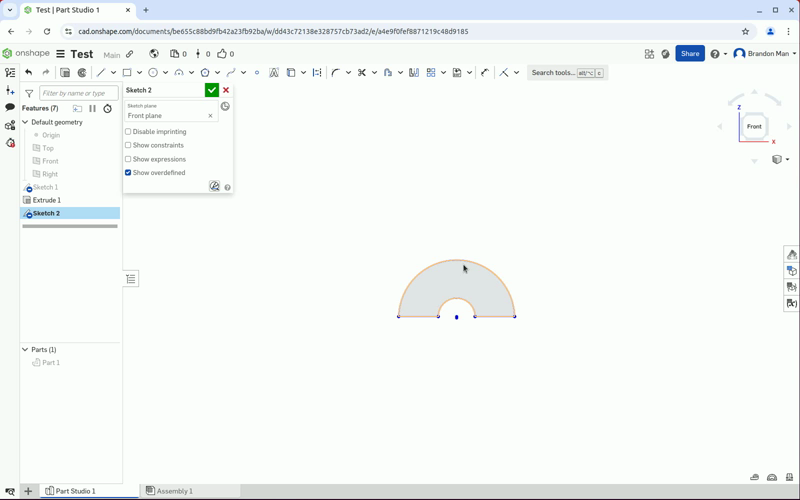
scroll(6)
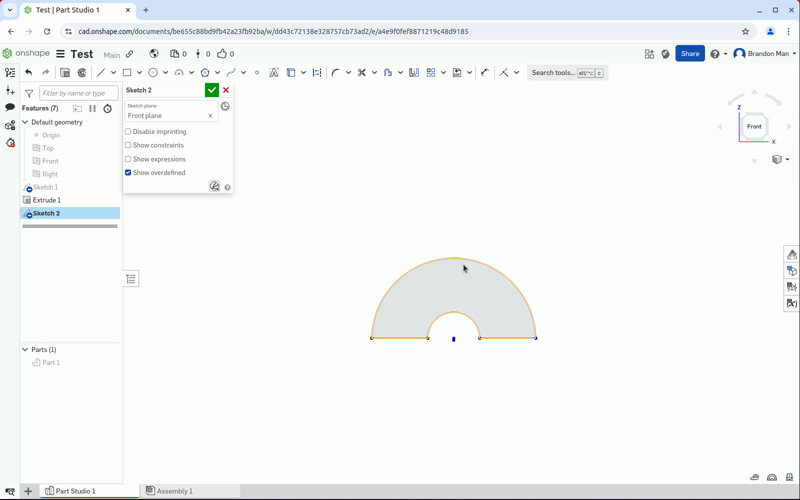
scroll(6)
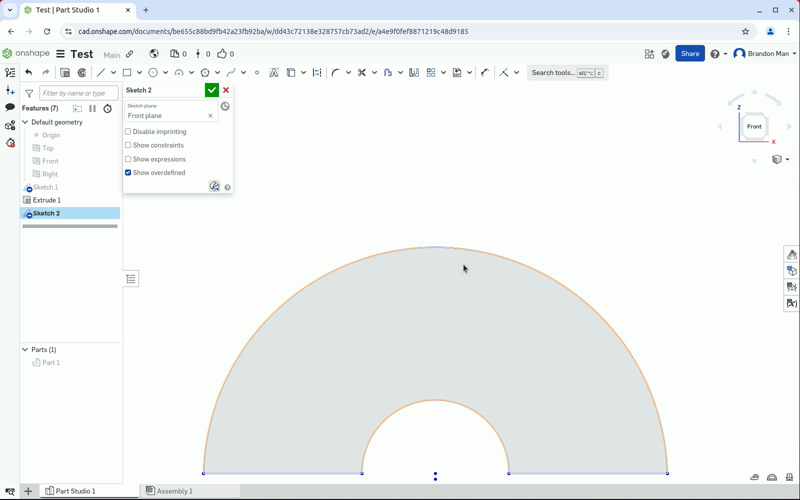
click(463, 264)
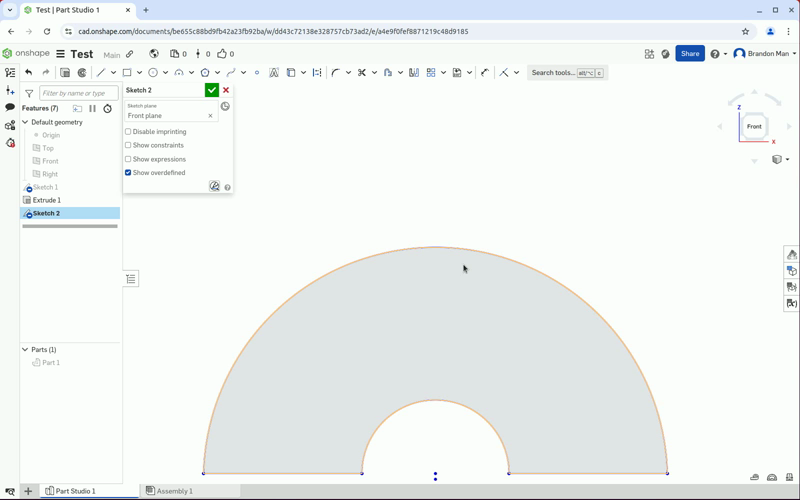
scroll(-6)
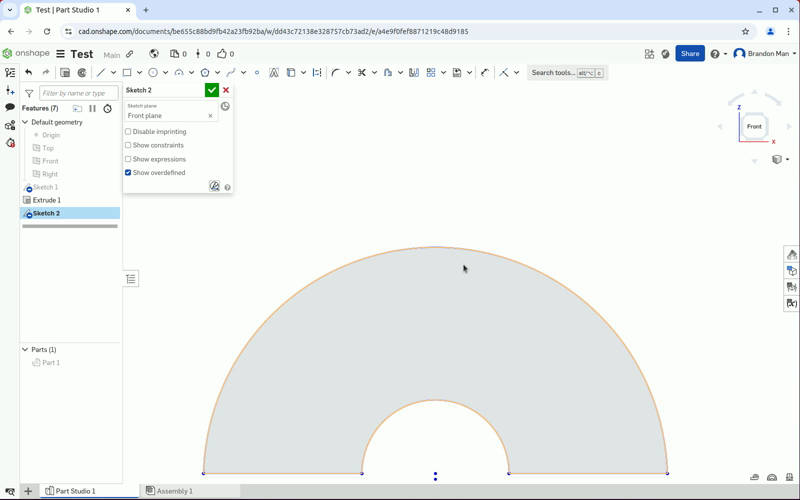
scroll(-6)
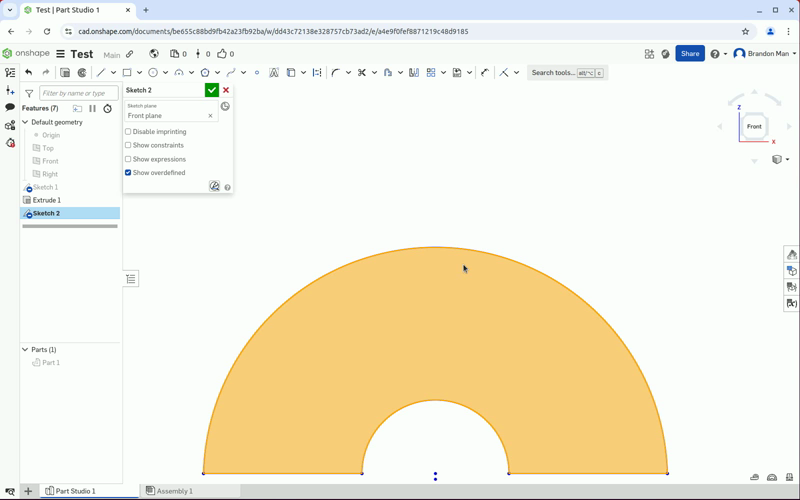
scroll(-6)
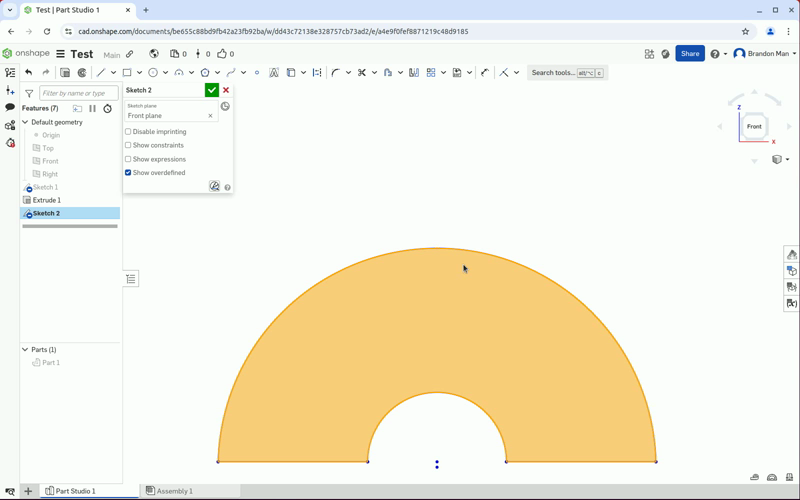
scroll(-6)
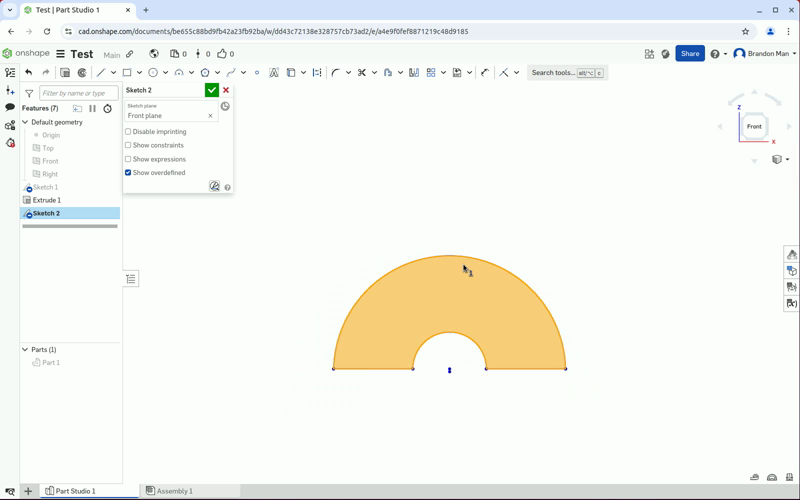
scroll(-6)
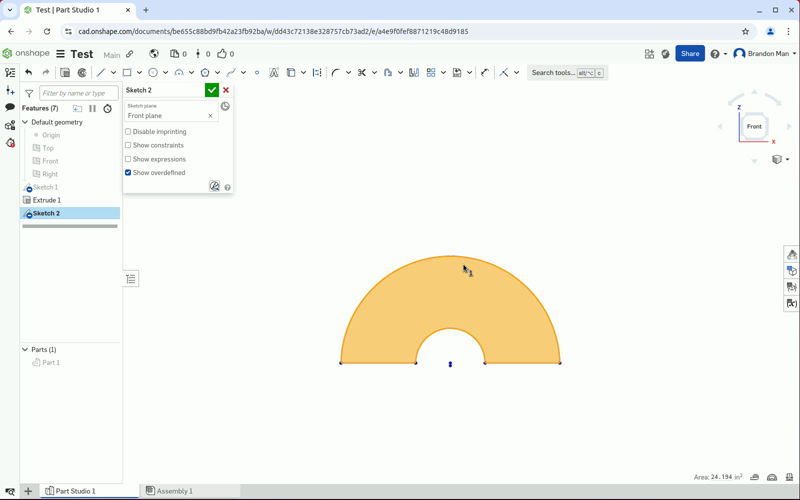
scroll(-6)
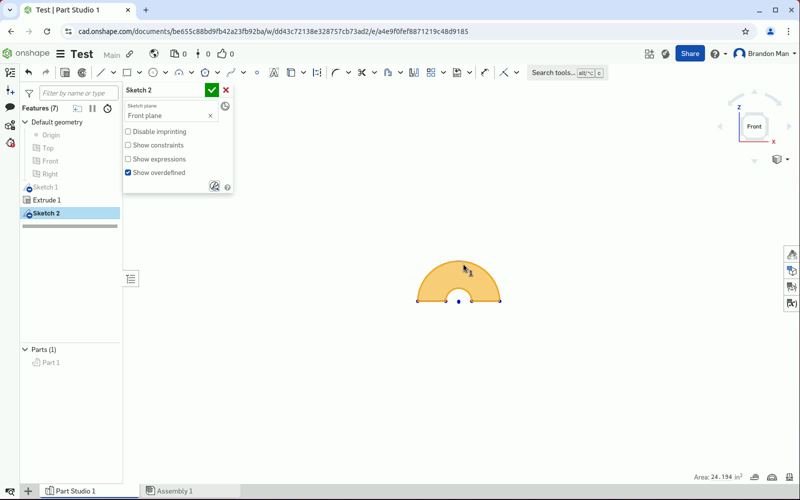
scroll(-6)
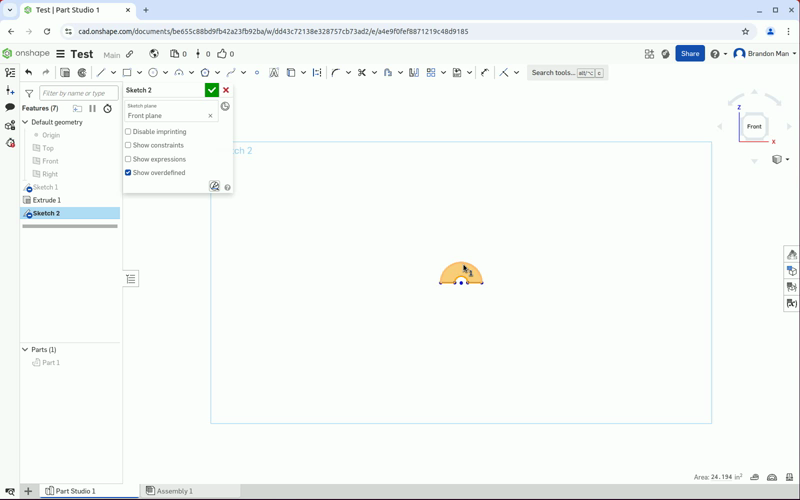
mouse_move(73, 352)
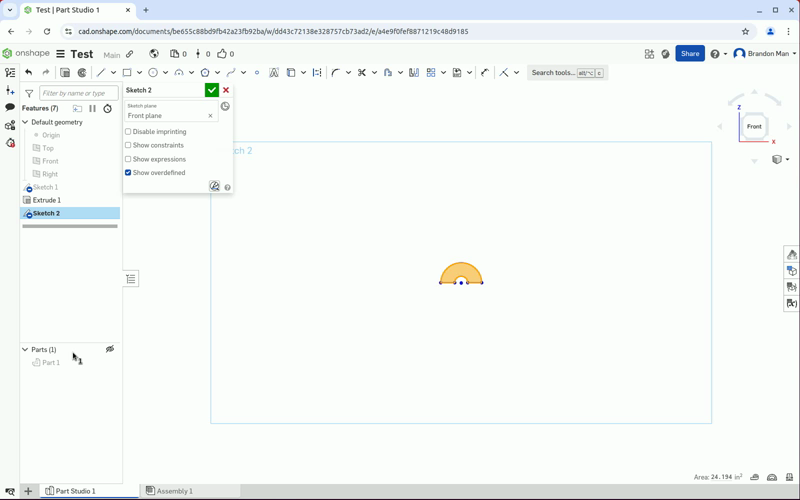
key(shift+y)
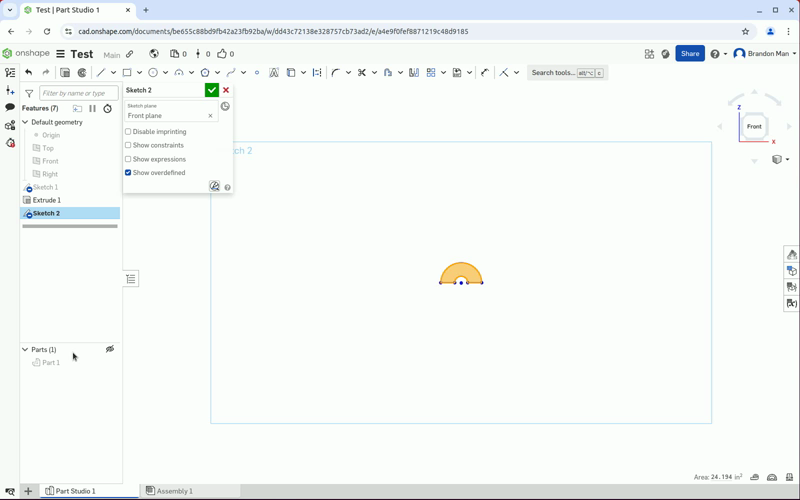
key(shift+e)
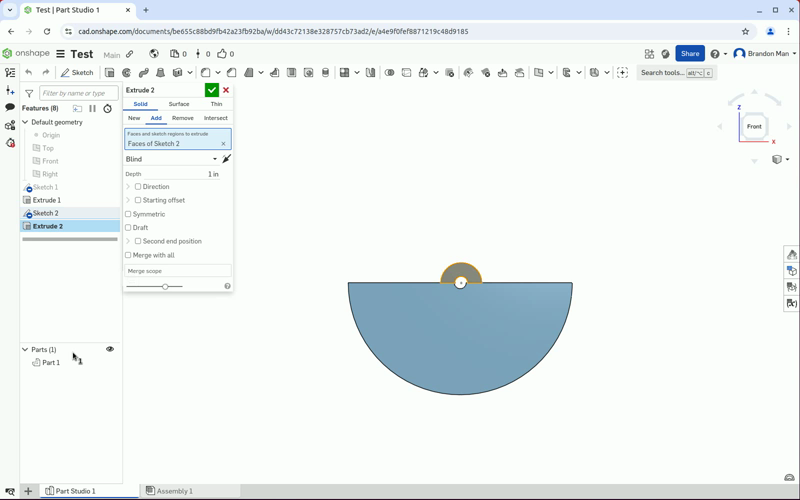
mouse_move(143, 106)
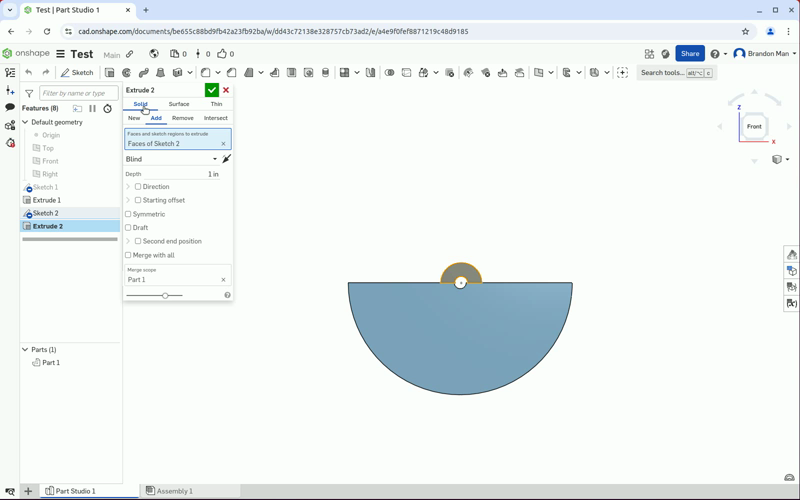
click(143, 106)
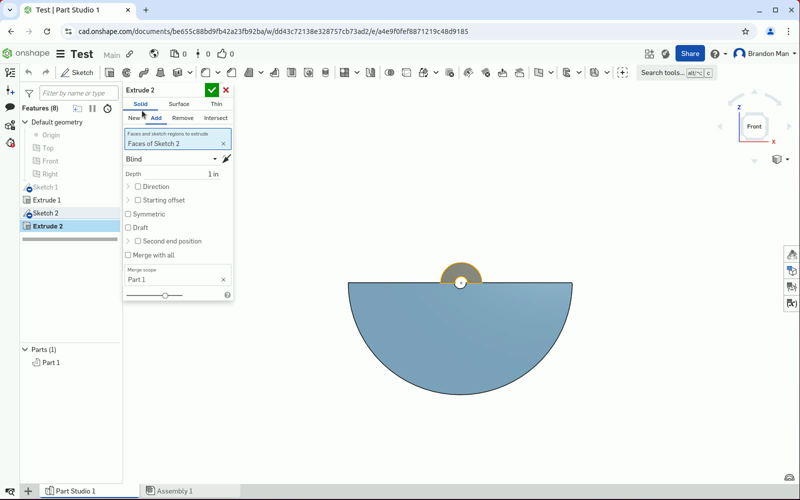
mouse_move(137, 120)
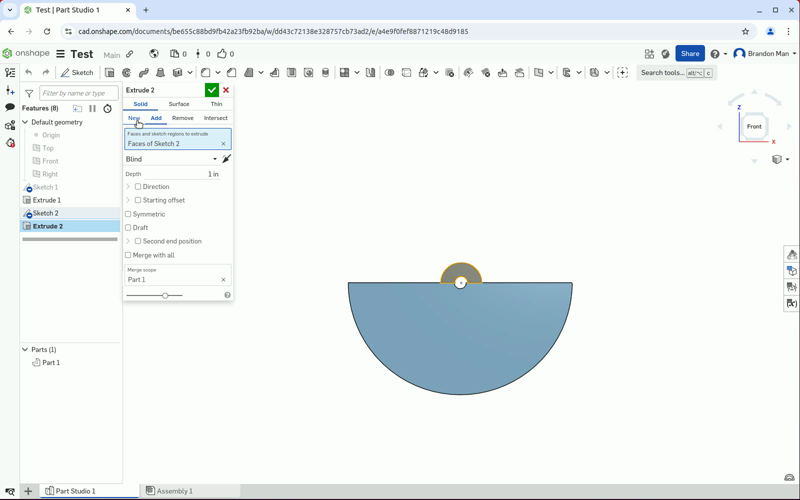
click(137, 120)
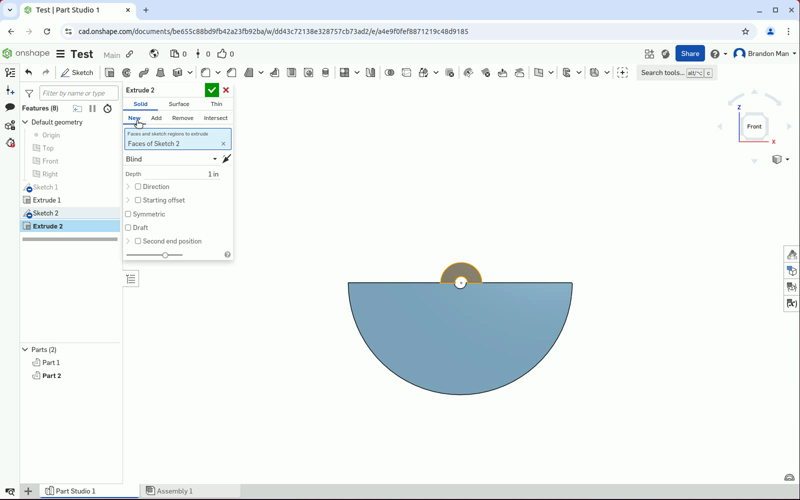
key(tab, 4)
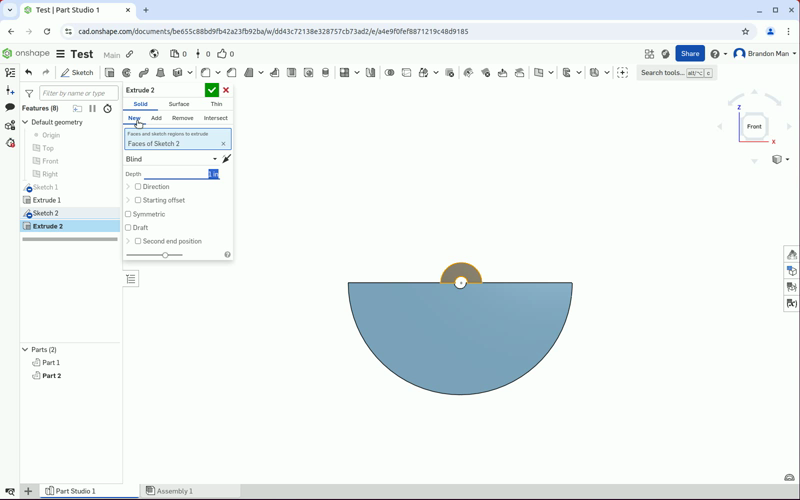
text(3.129)
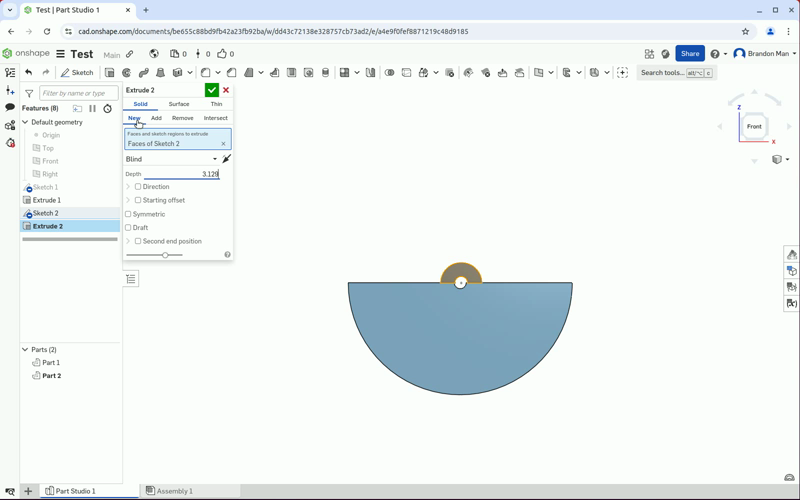
key(enter)
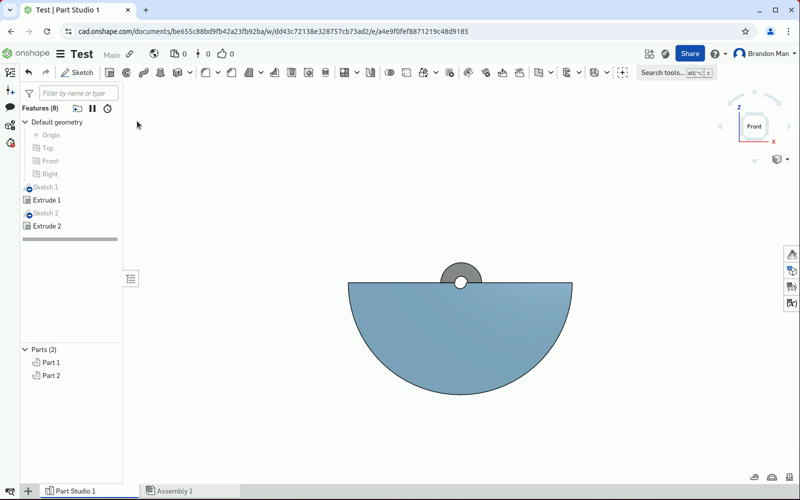
key(shift+h)
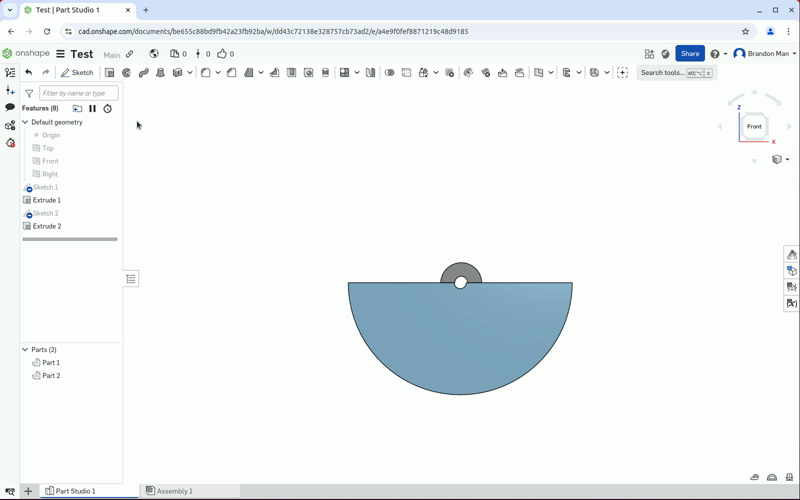
key(shift+h)
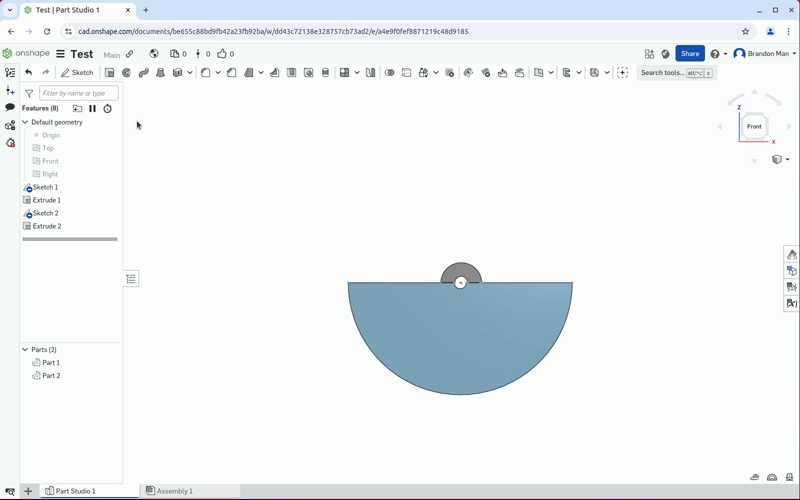
key(shift+7)
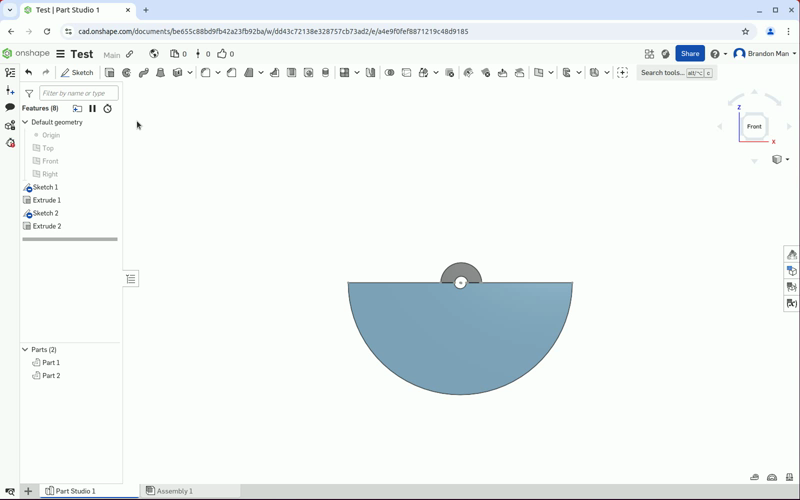
key(left, 2)
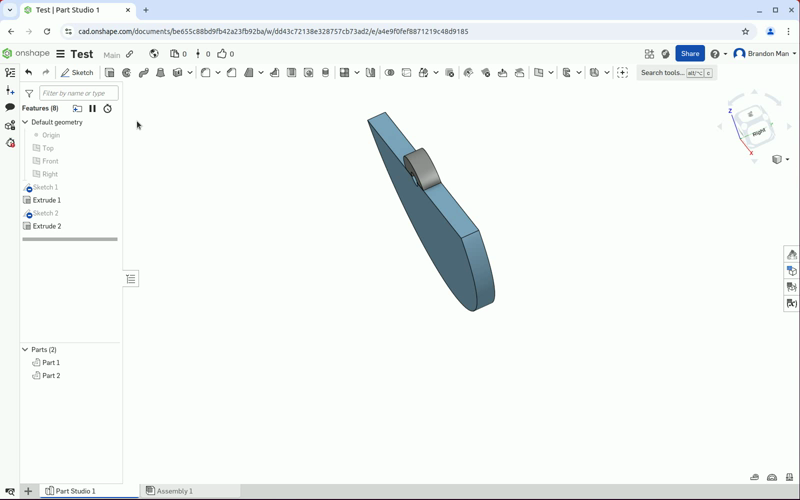
key(down, 2)
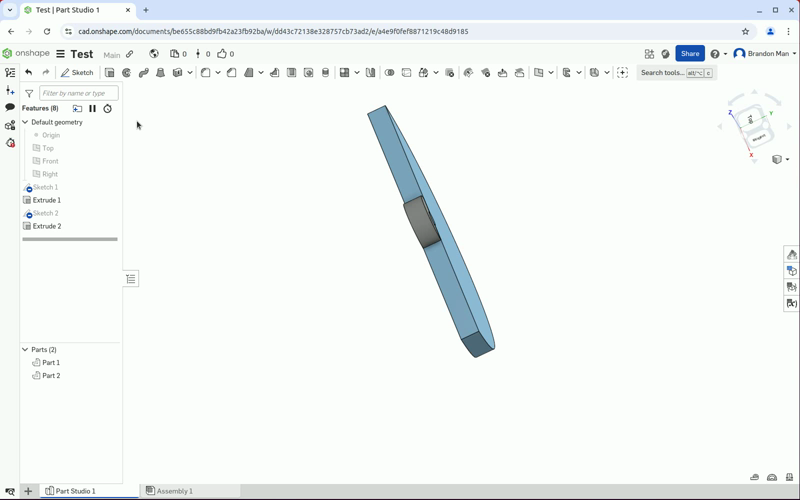
key(up, 2)
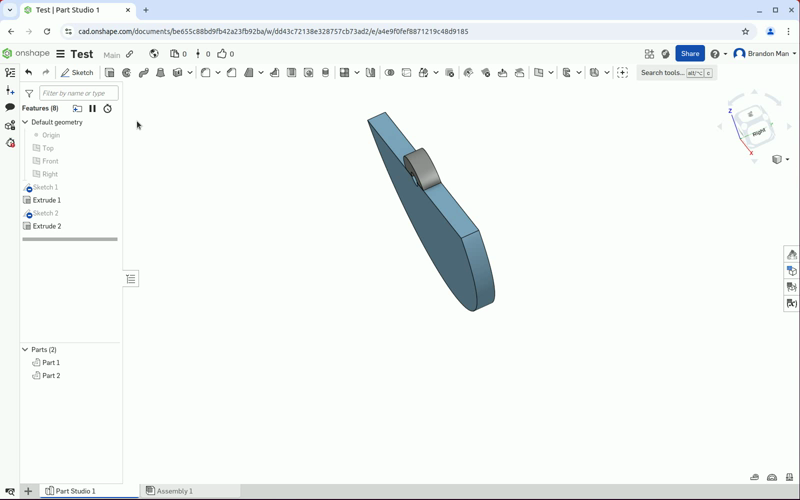
key(right, 2)
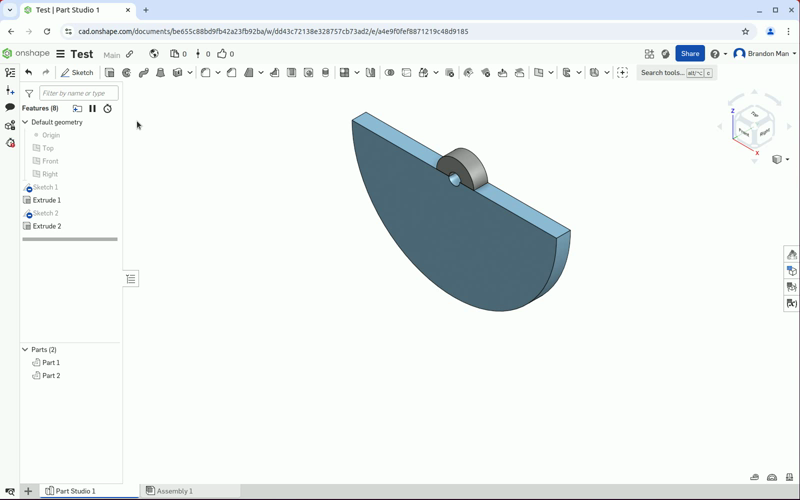
mouse_move(73, 189)
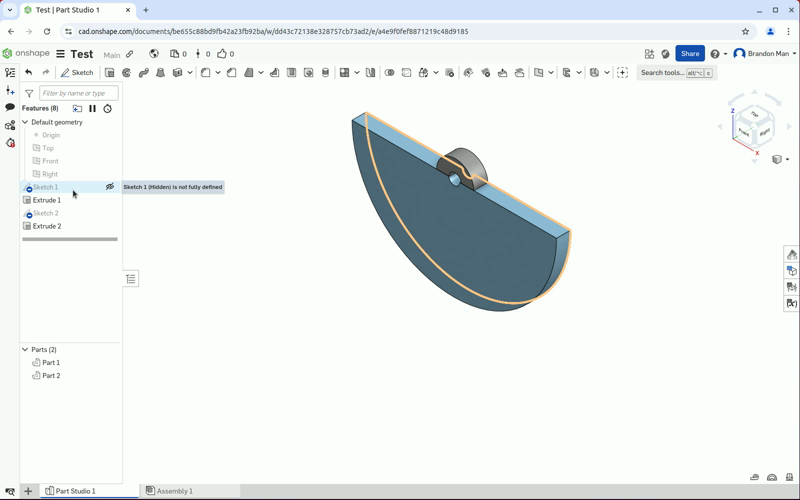
click(73, 189)